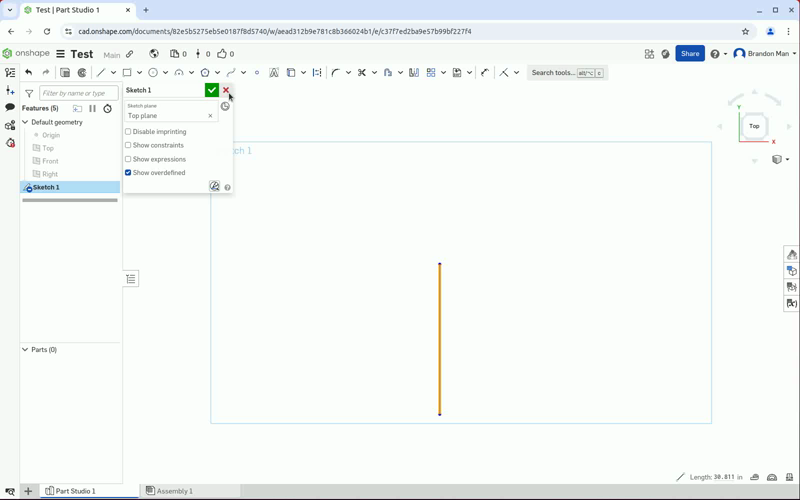
key(shift+h)
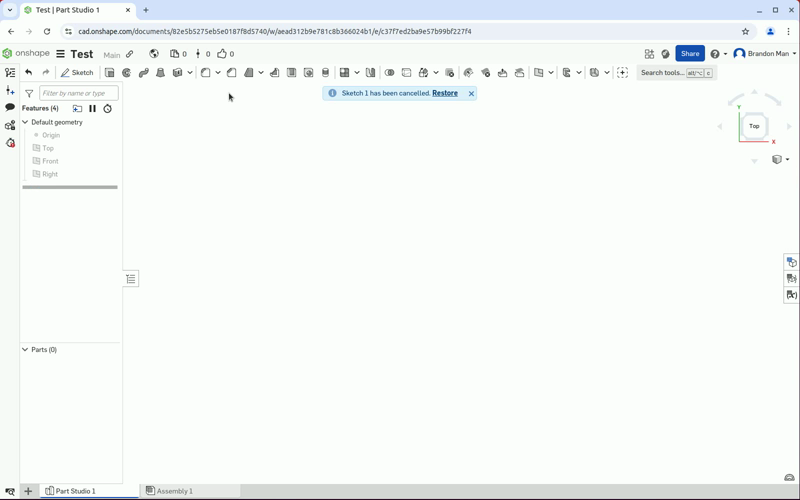
mouse_move(73, 352)
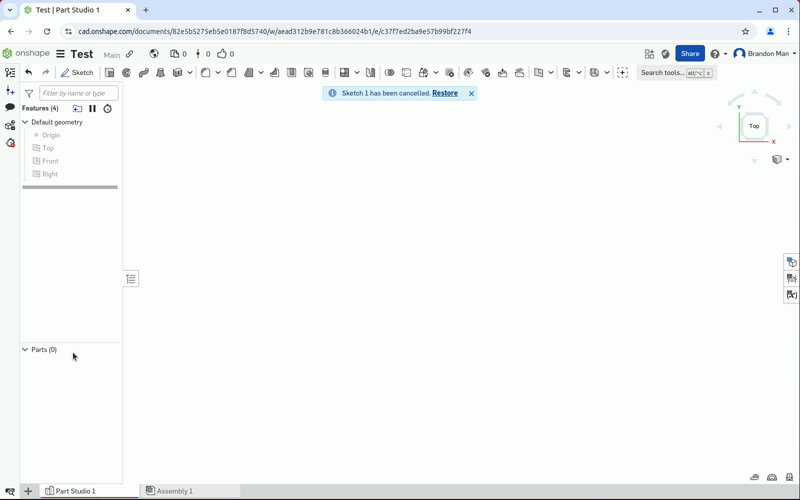
key(y)
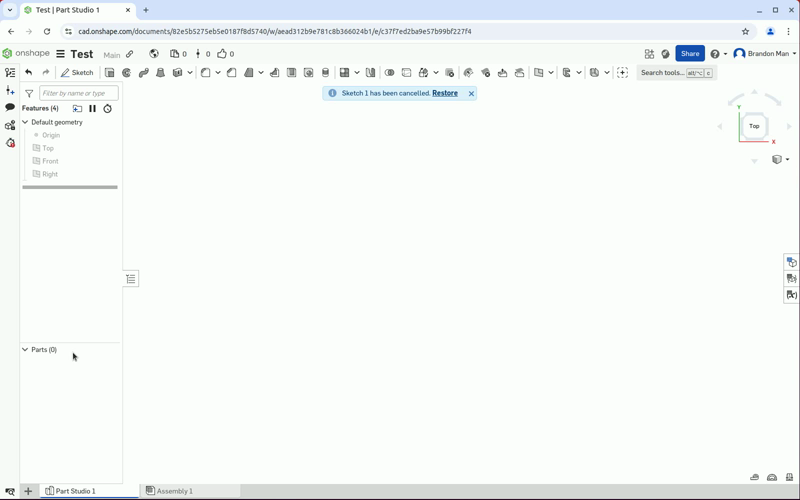
key(shift+p)
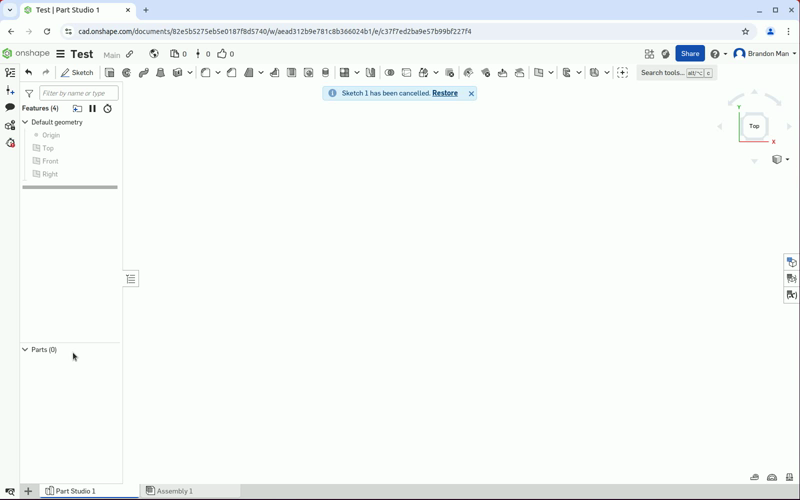
key(space)
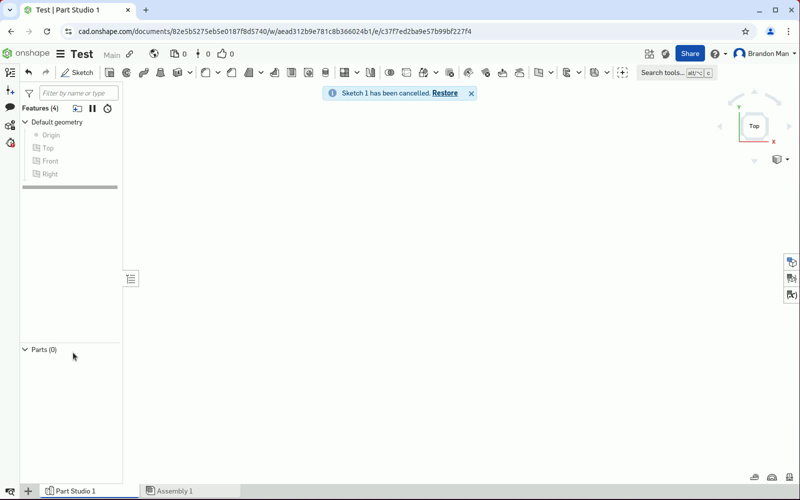
key_down(shift)
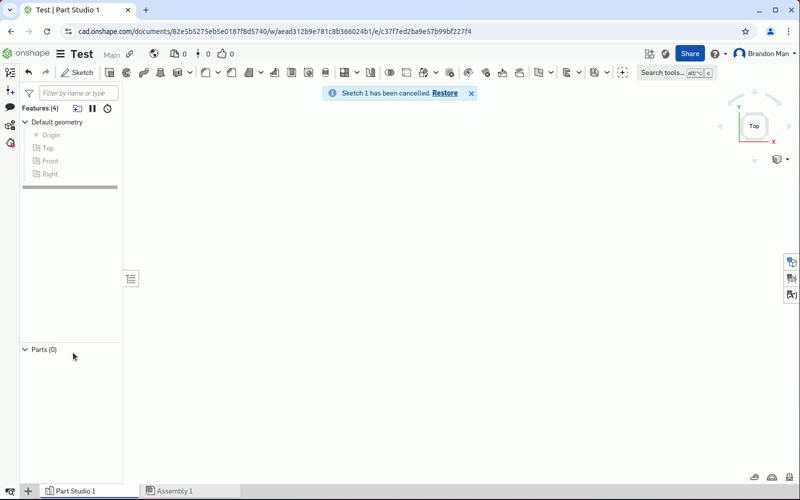
key(up)
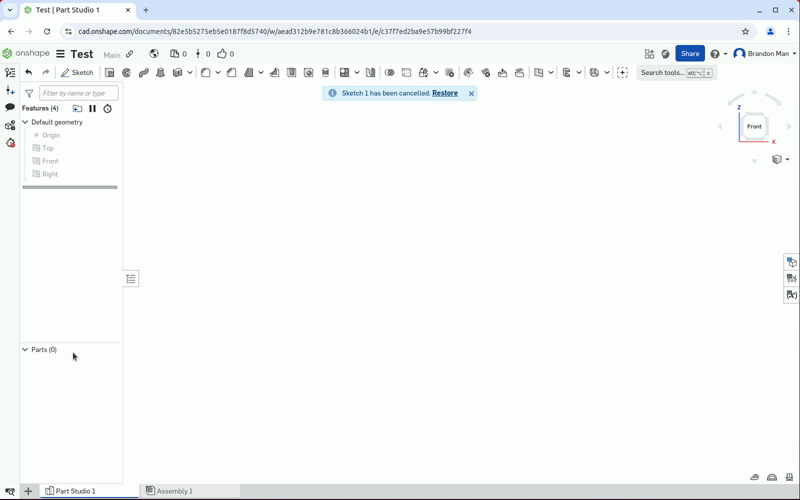
key_up(shift)
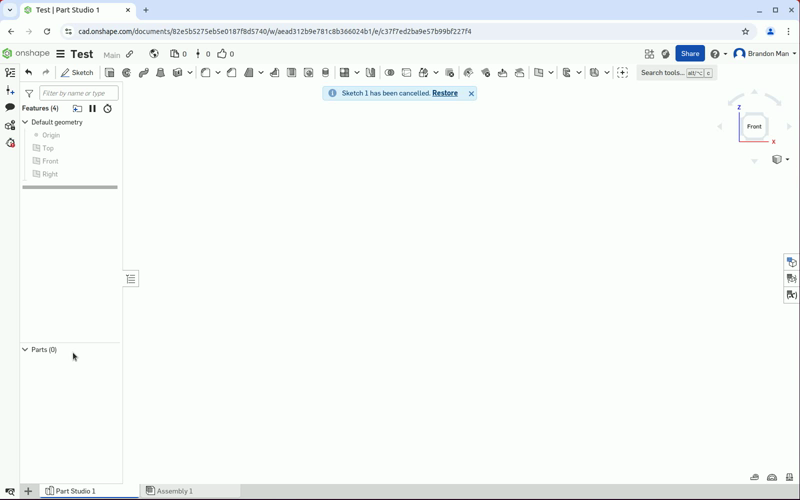
key(space)
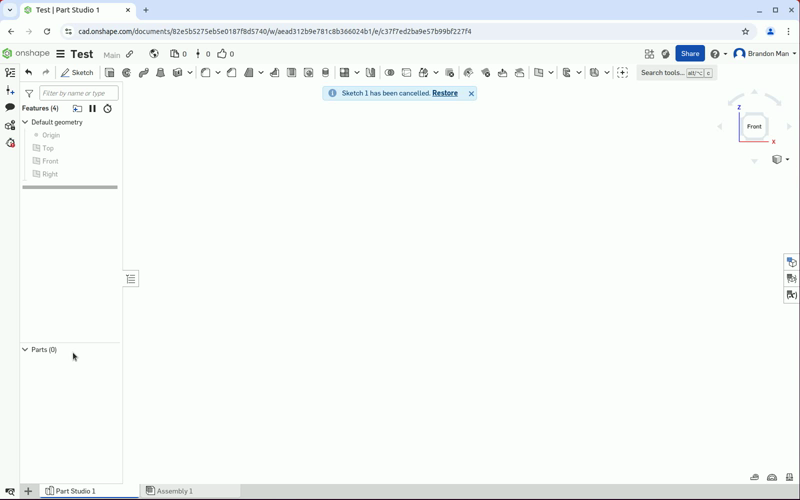
key_down(shift)
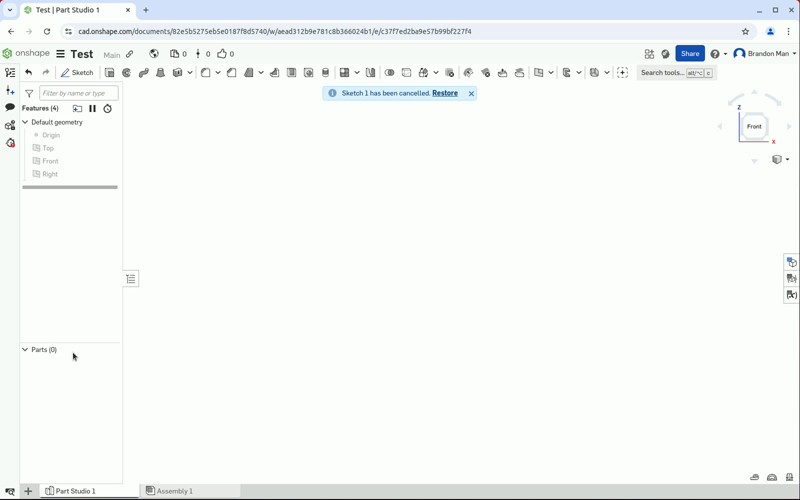
key(left)
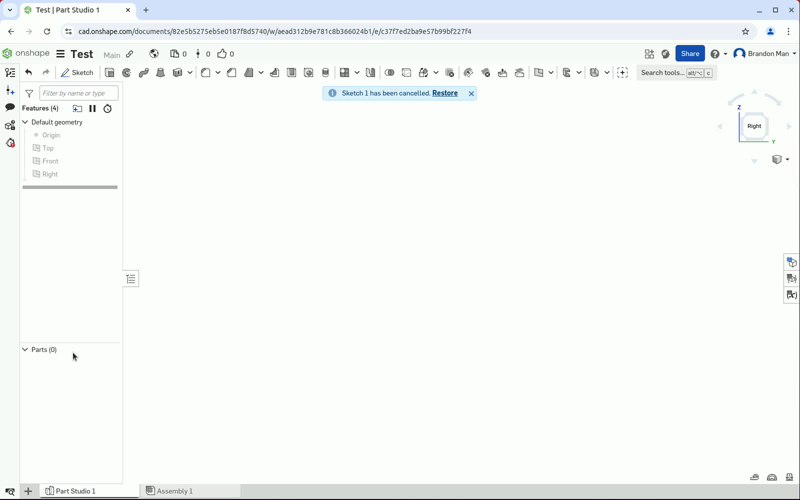
key_up(shift)
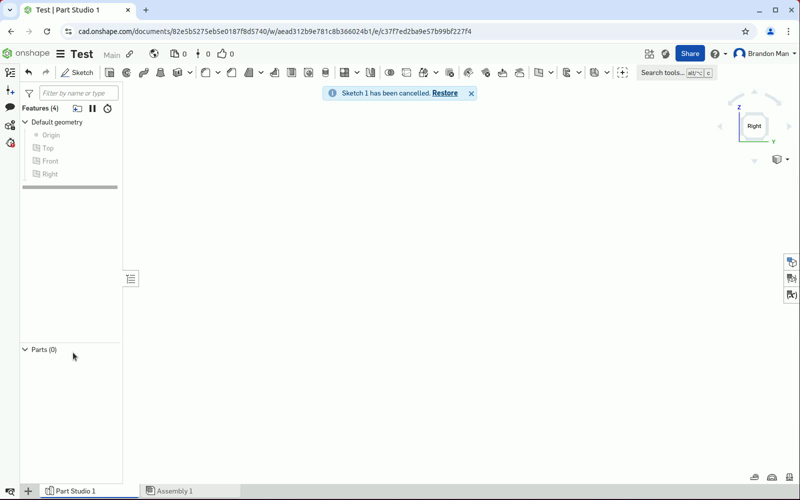
mouse_move(73, 352)
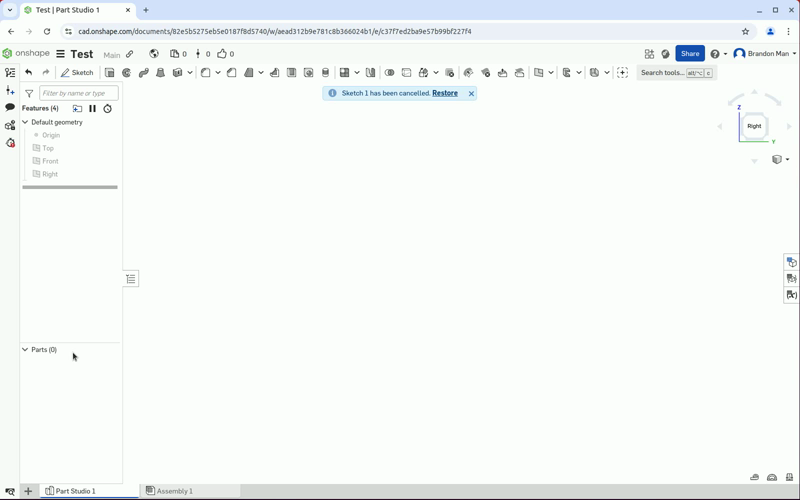
key(shift+y)
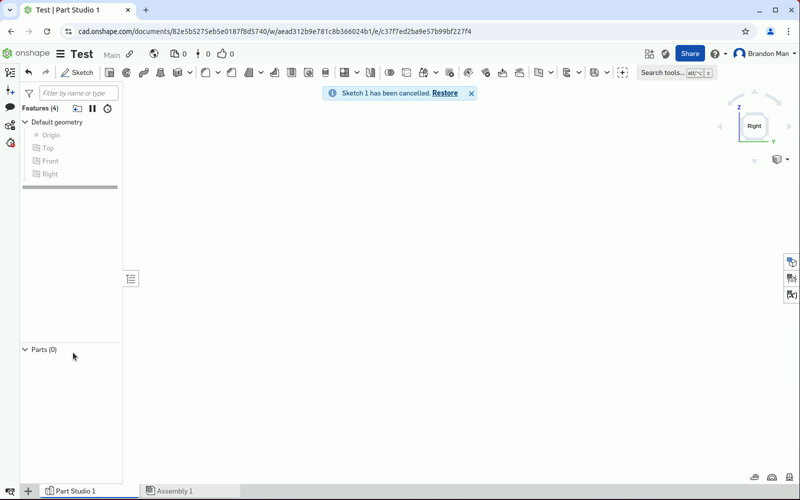
key(shift+s)
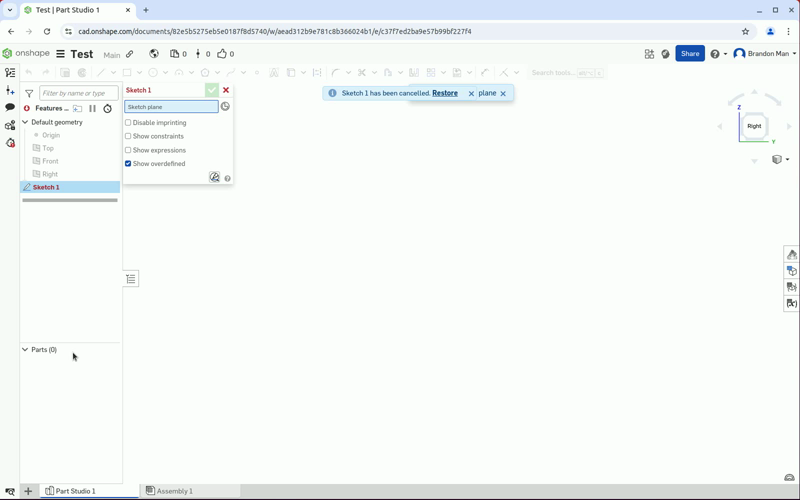
mouse_move(73, 176)
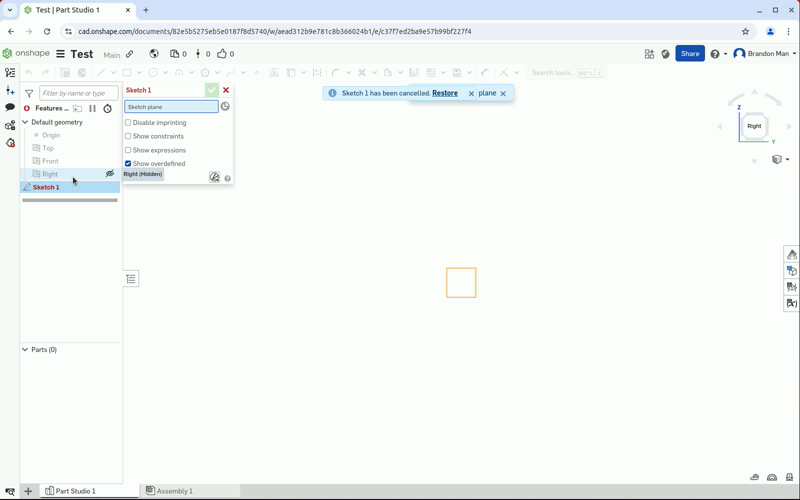
click(73, 176)
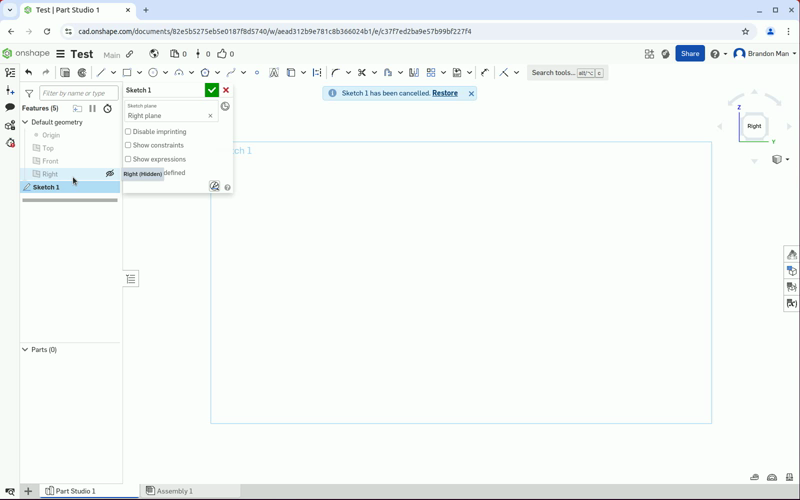
mouse_move(73, 352)
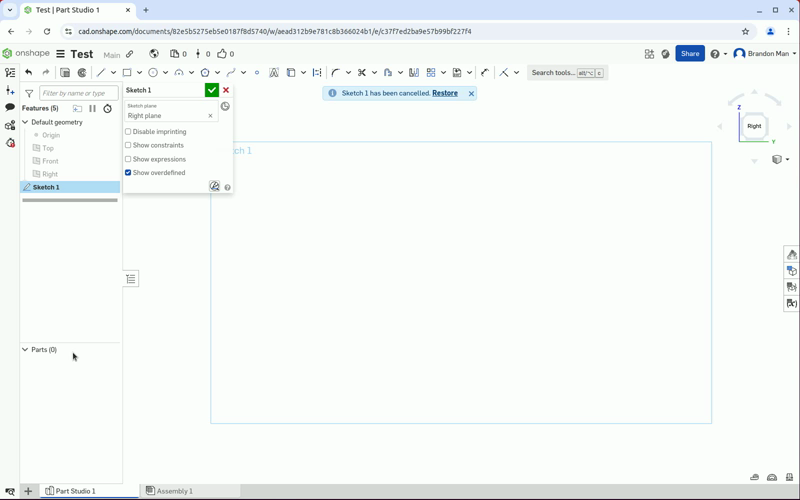
key(y)
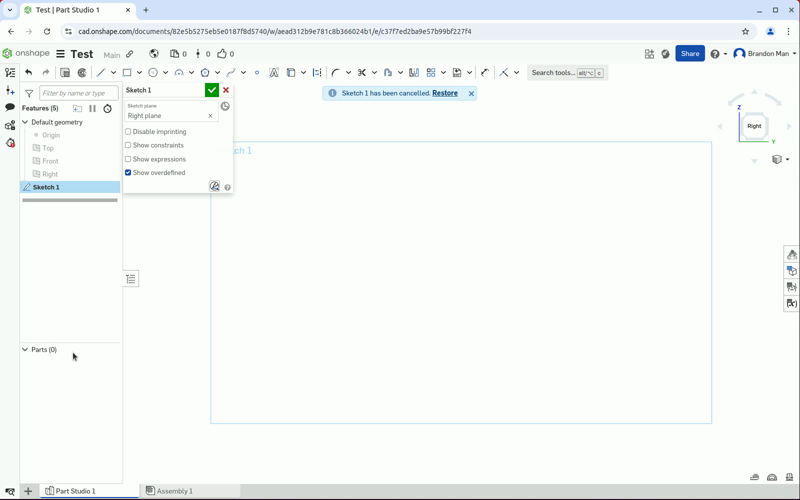
key(c)
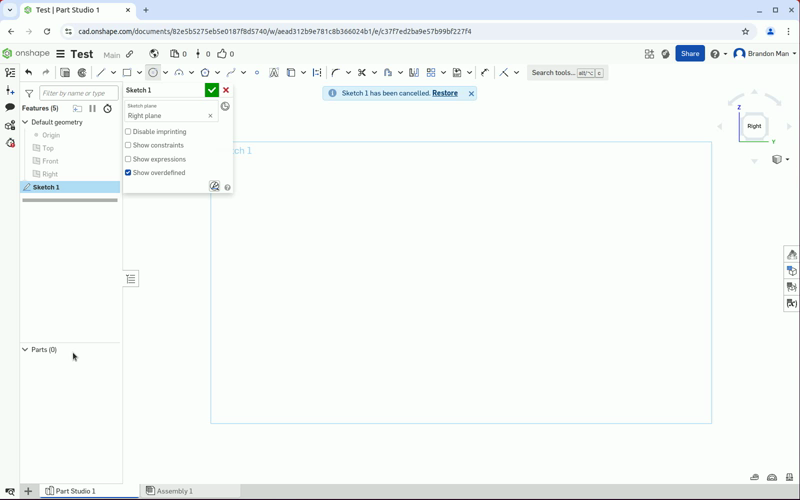
key_down(shift)
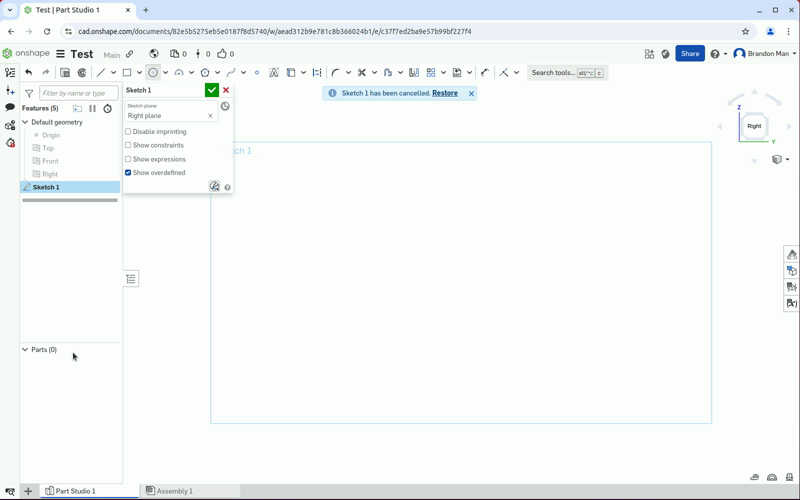
mouse_move(461, 253)
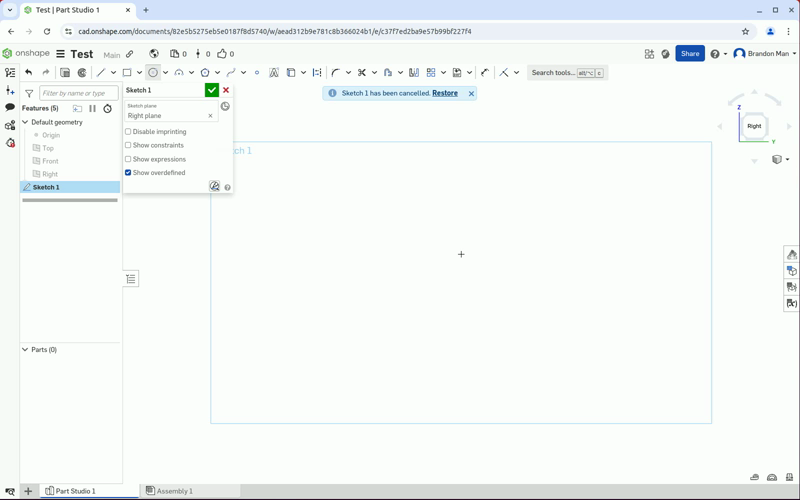
click(461, 253)
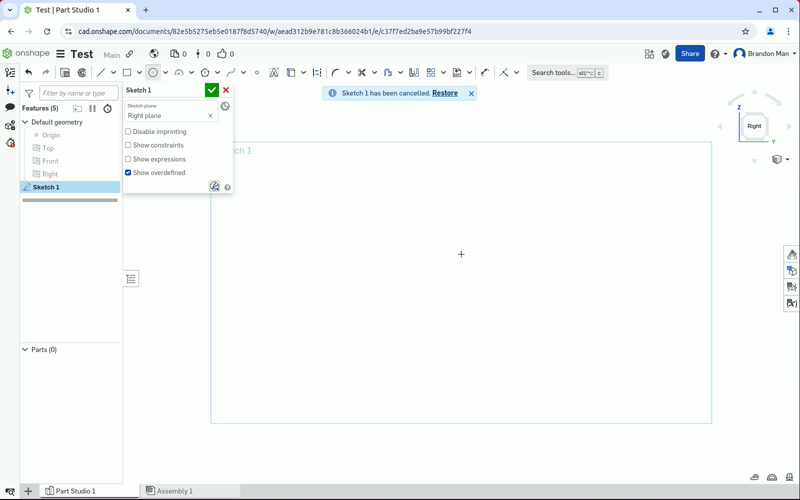
key_up(shift)
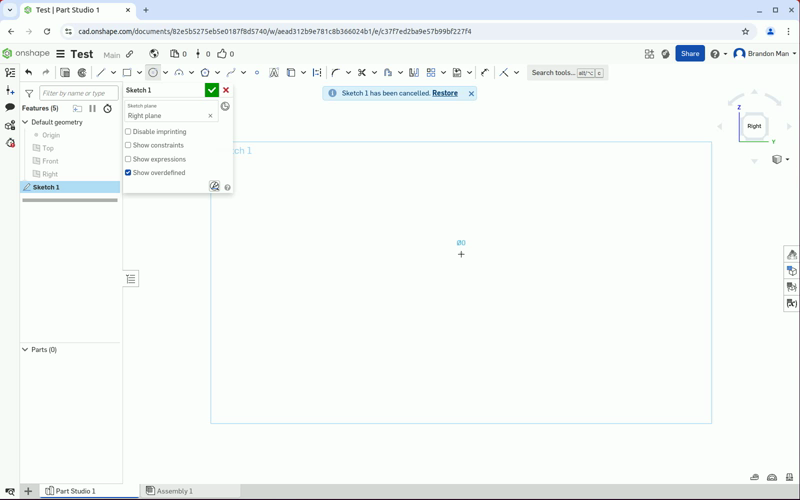
mouse_move(466, 253)
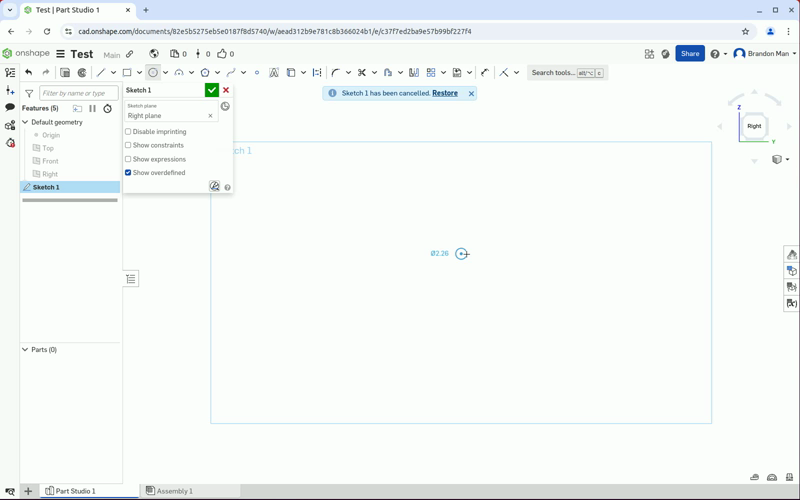
click(466, 253)
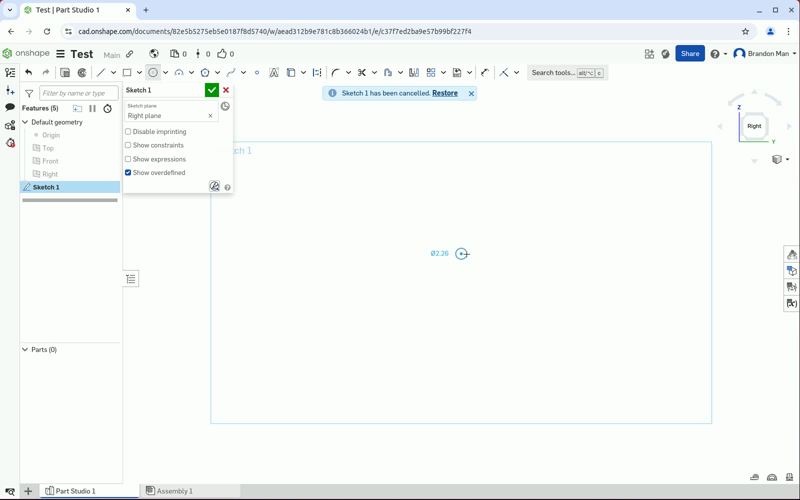
key(esc)
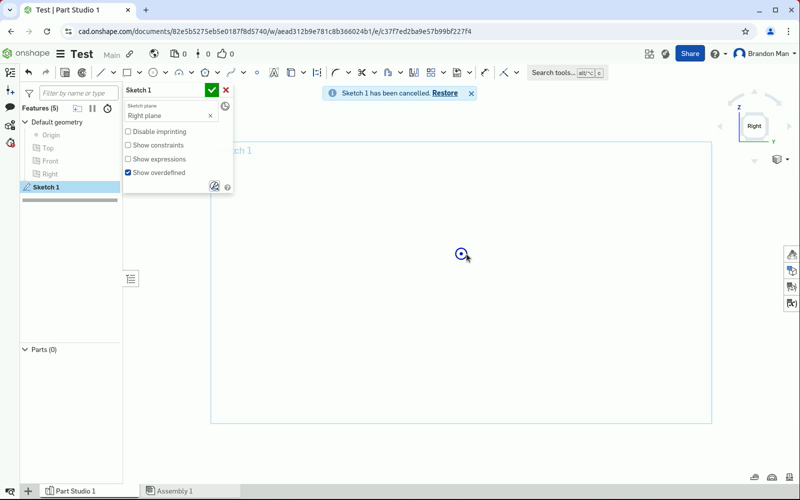
mouse_move(463, 253)
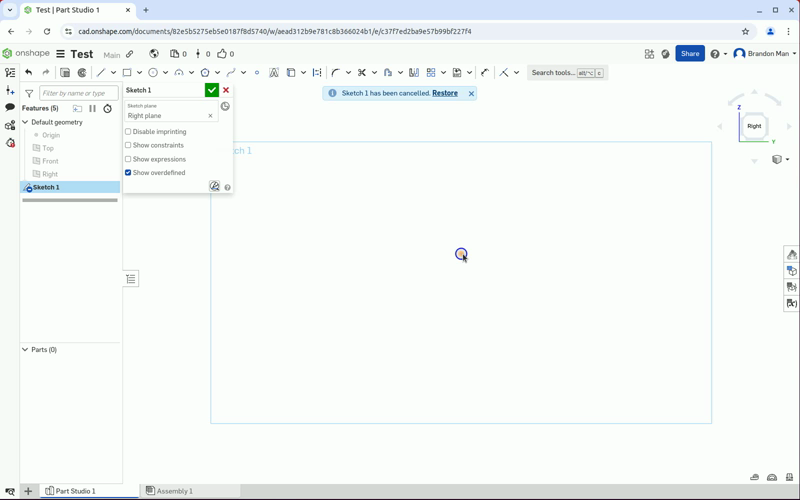
scroll(6)
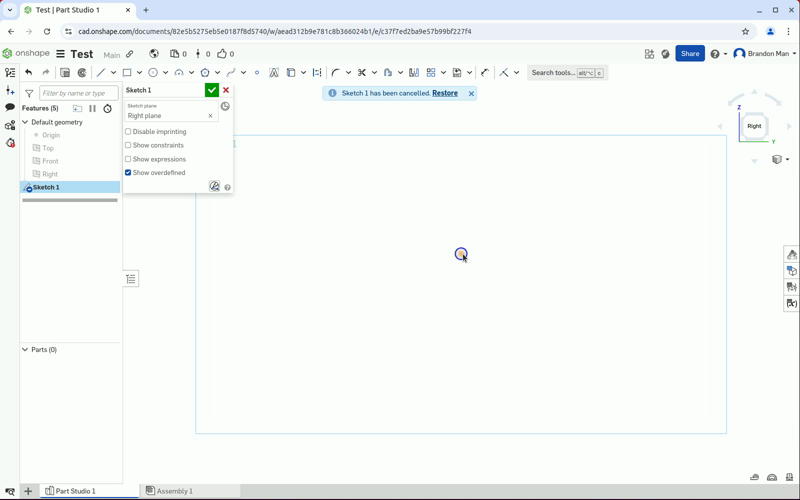
scroll(6)
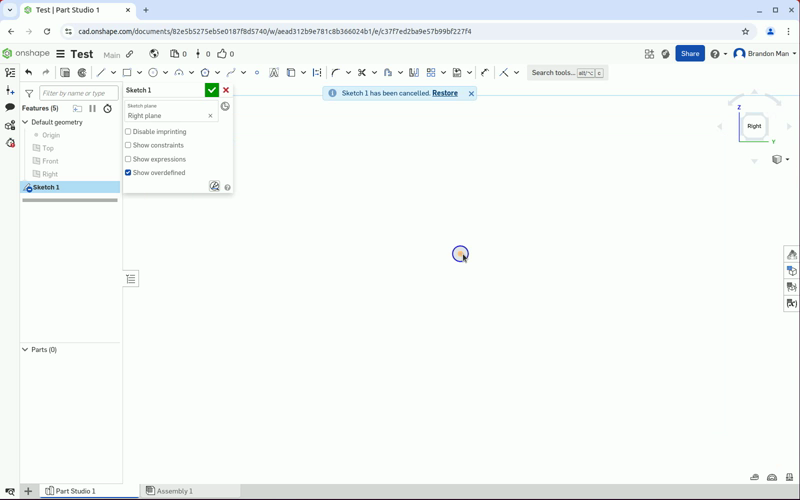
scroll(6)
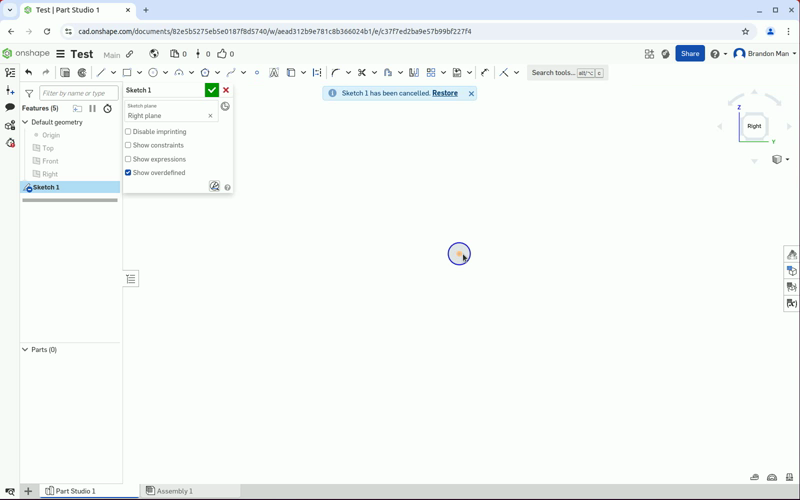
scroll(6)
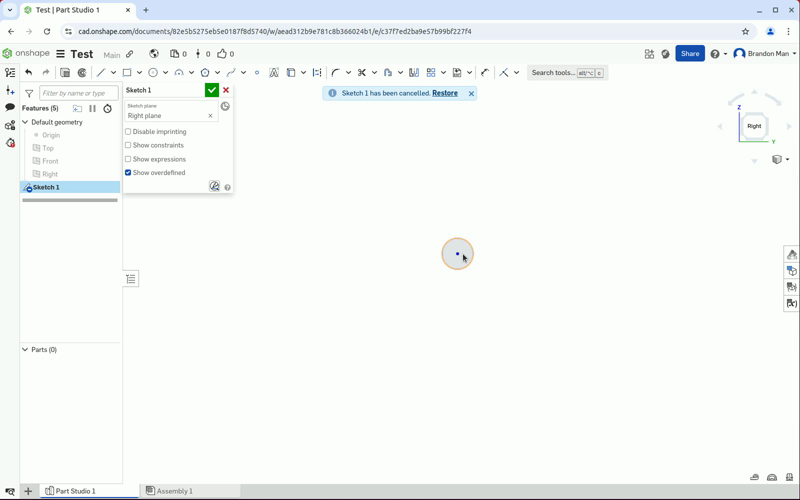
scroll(6)
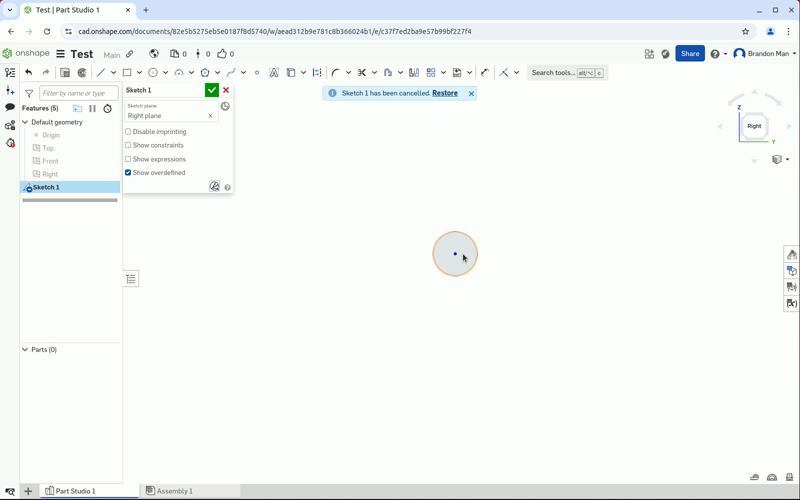
scroll(6)
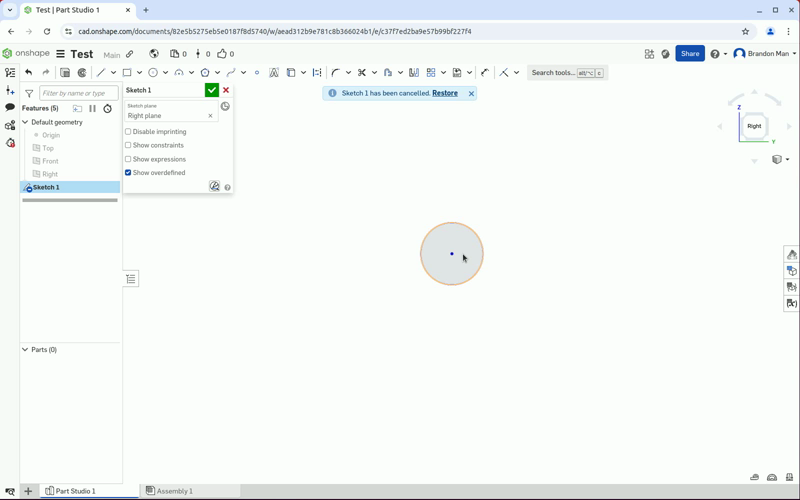
scroll(6)
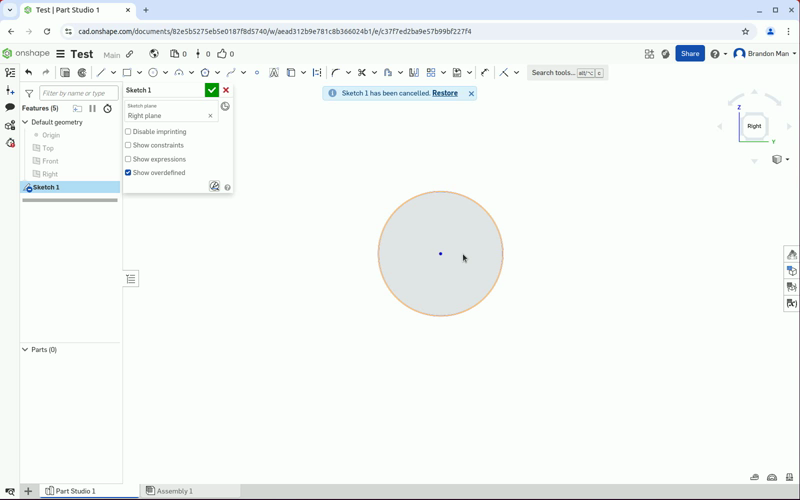
click(463, 253)
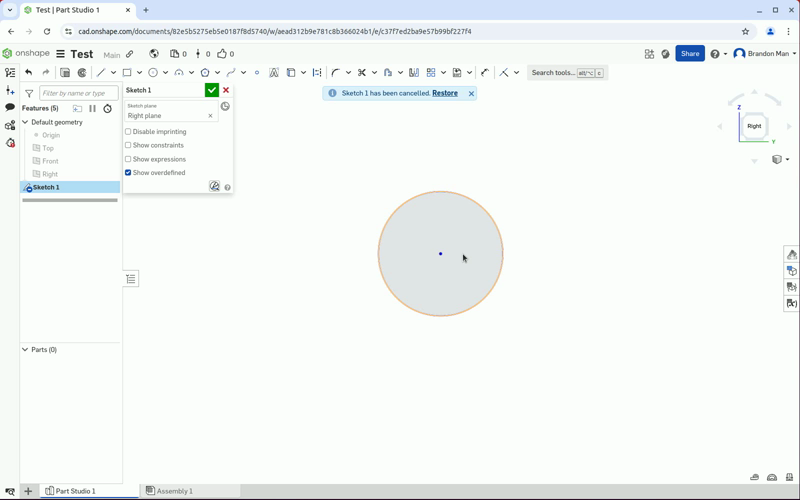
scroll(-6)
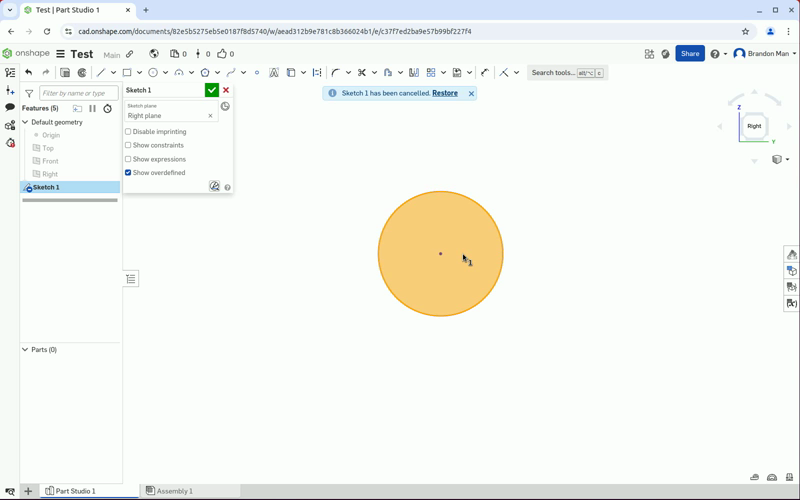
scroll(-6)
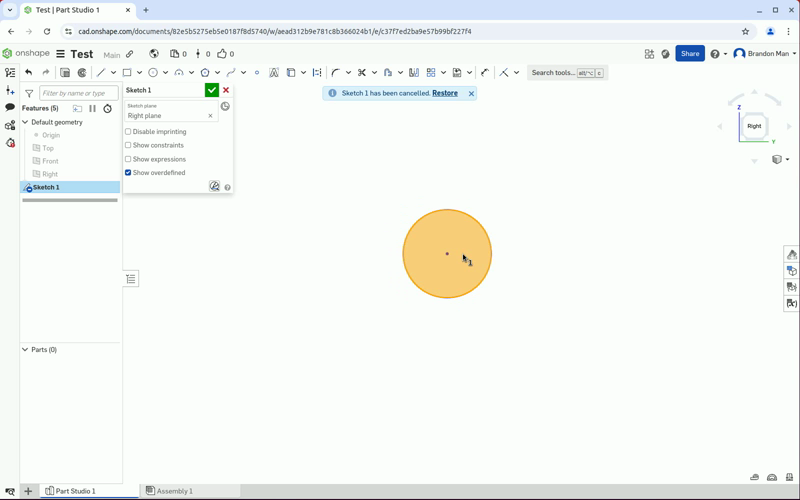
scroll(-6)
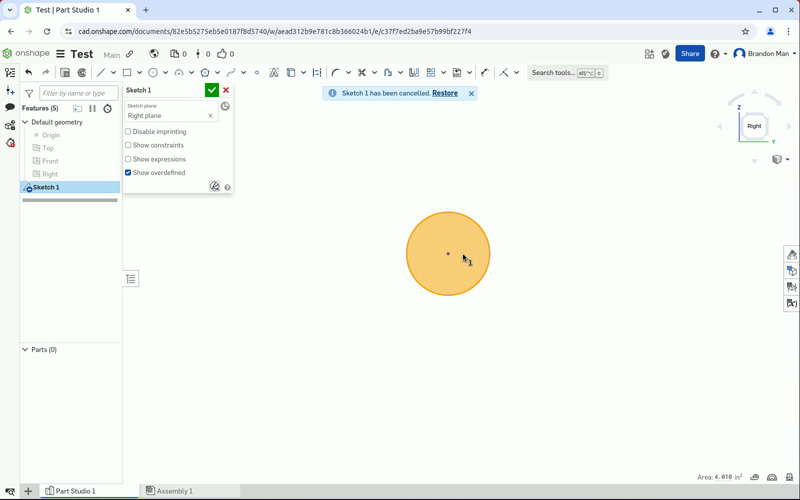
scroll(-6)
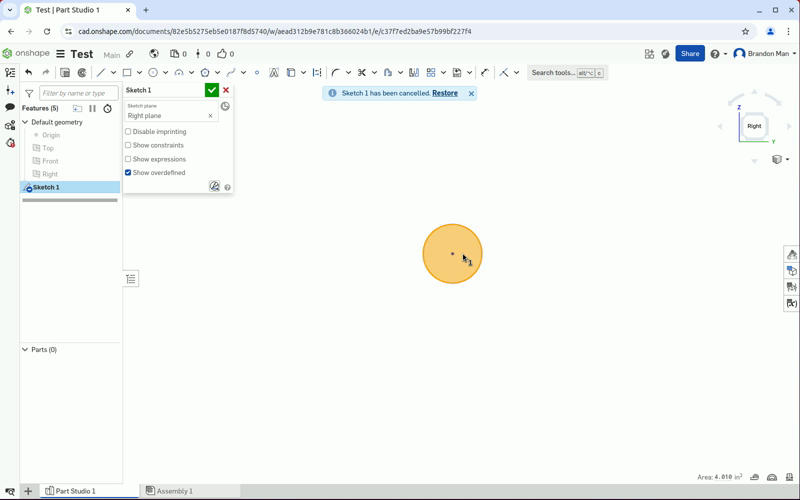
scroll(-6)
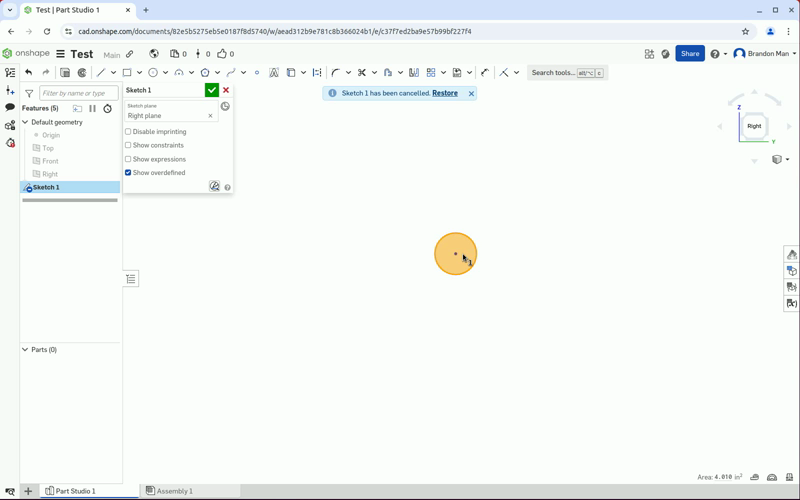
scroll(-6)
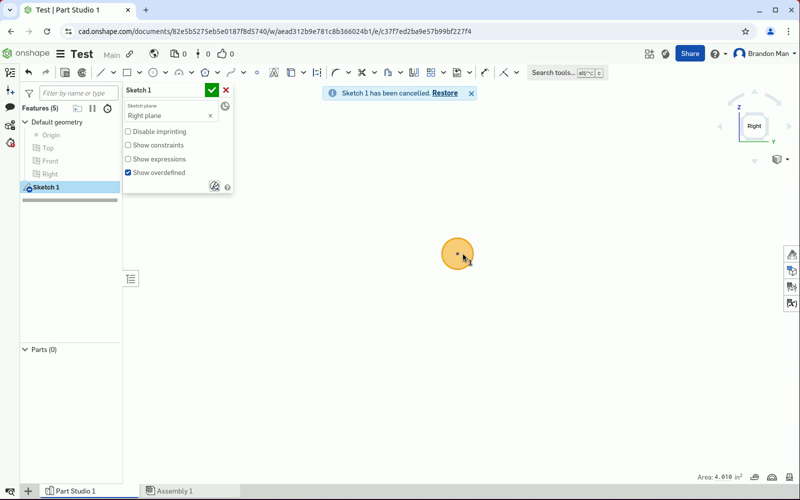
scroll(-6)
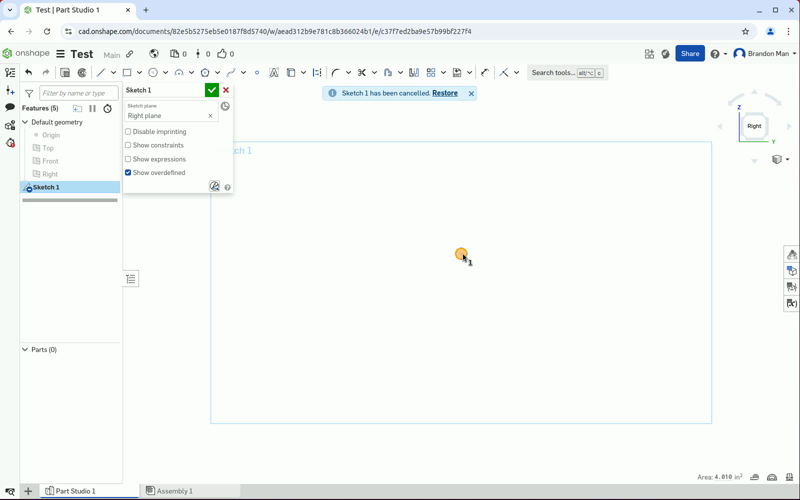
mouse_move(73, 352)
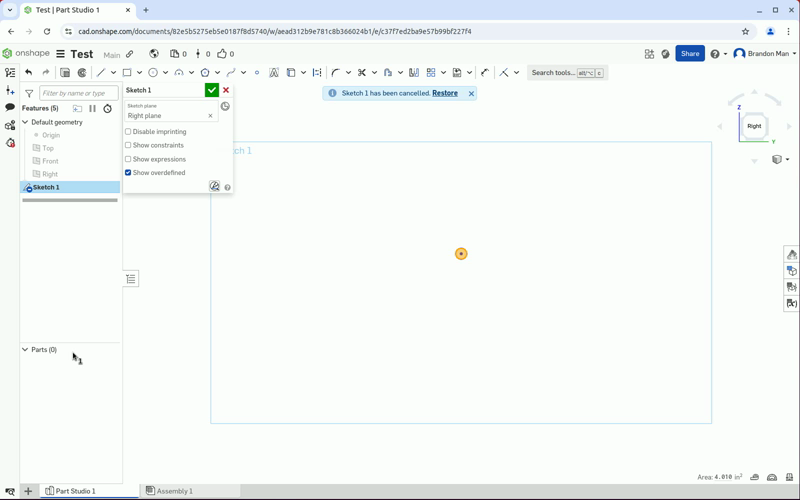
key(shift+y)
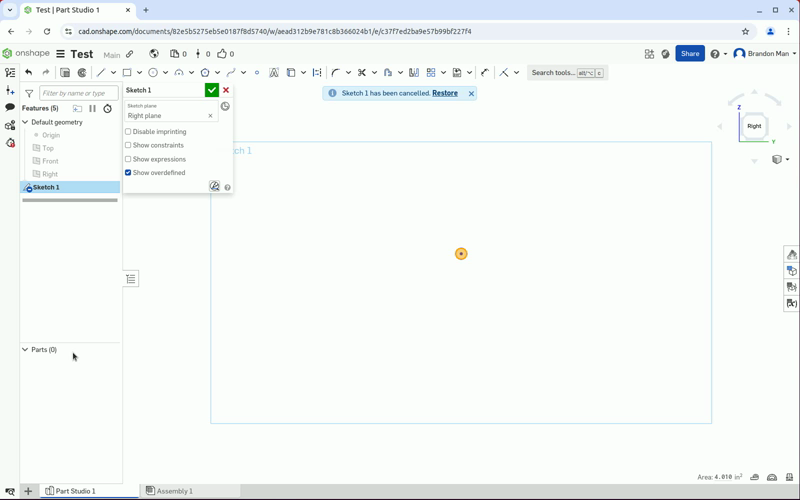
key(shift+e)
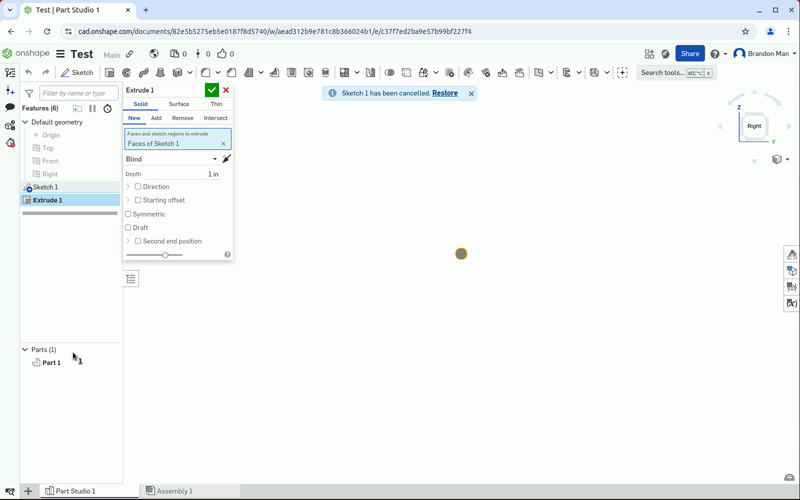
mouse_move(143, 106)
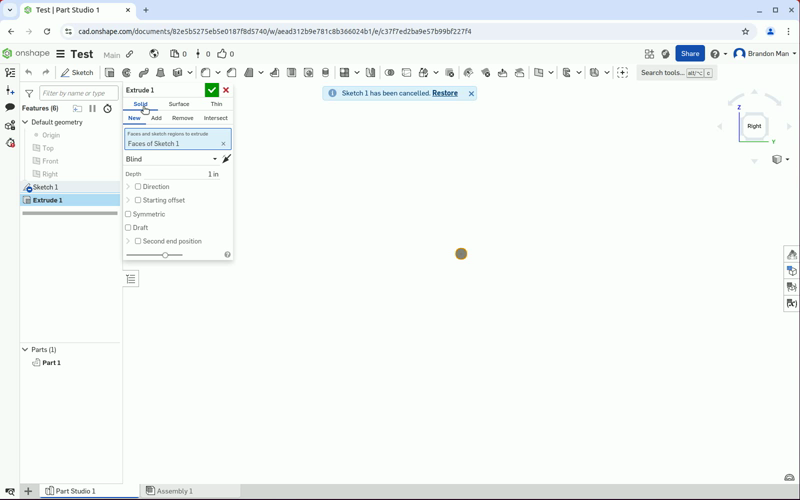
click(143, 106)
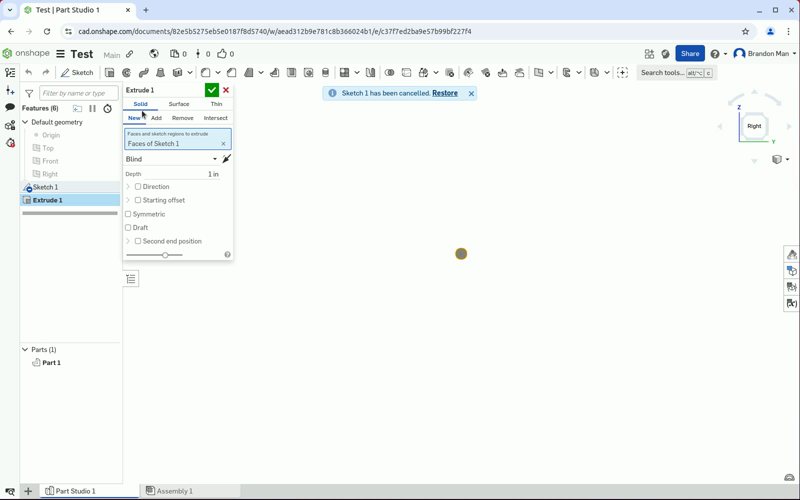
mouse_move(137, 120)
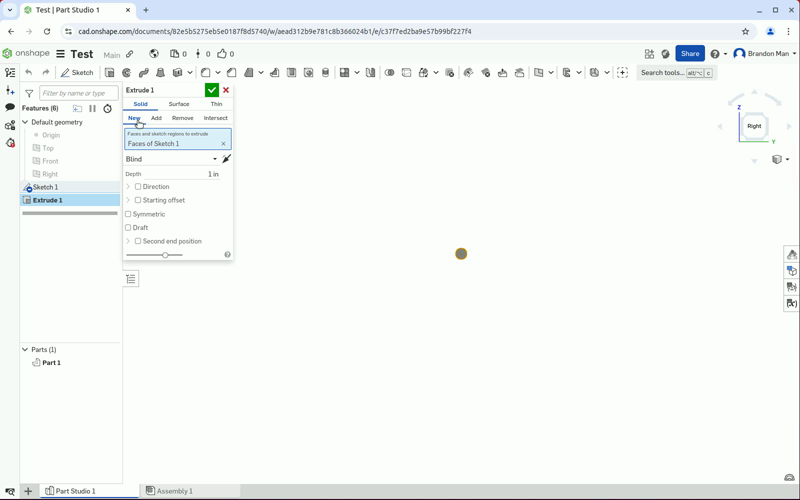
click(137, 120)
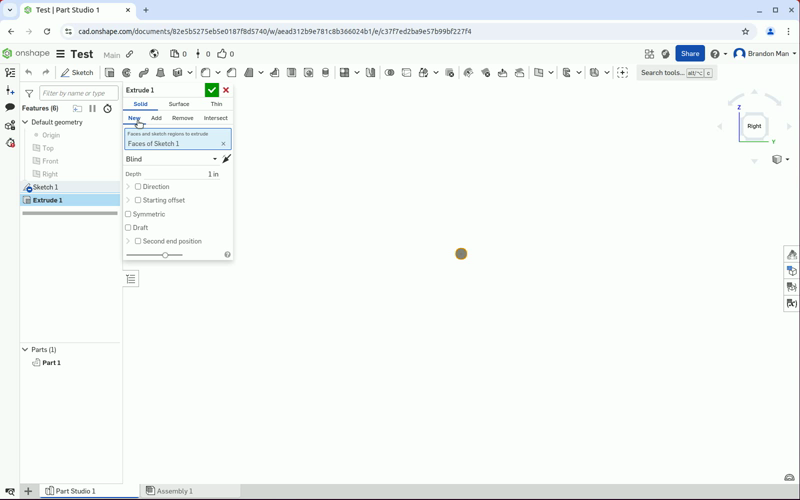
key(tab, 4)
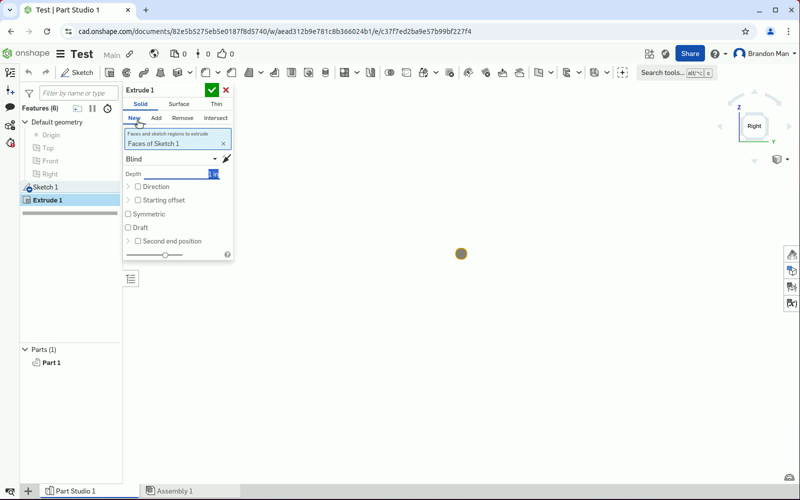
text(46.216)
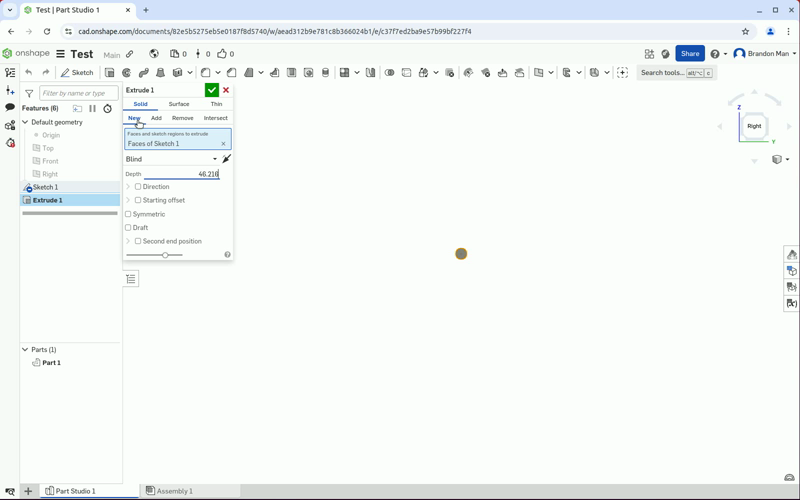
key(tab, 3)
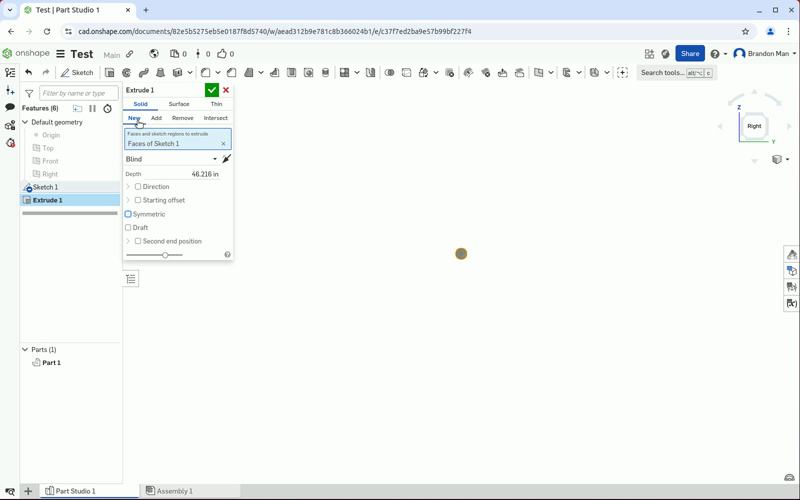
key(space)
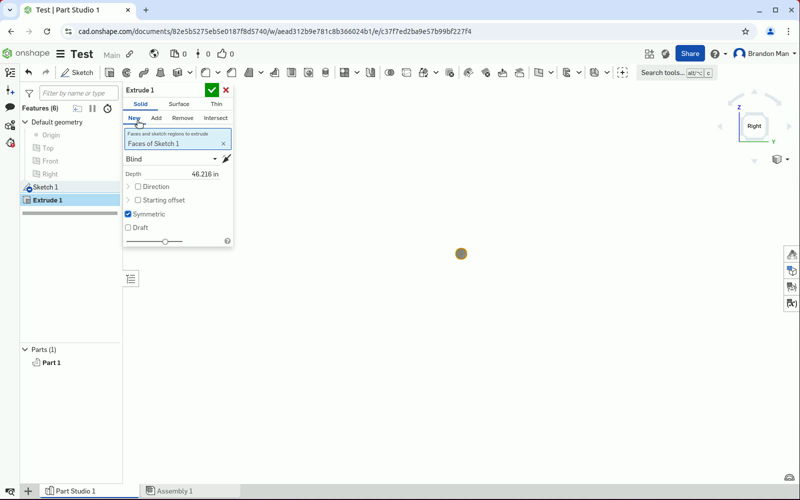
key(enter)
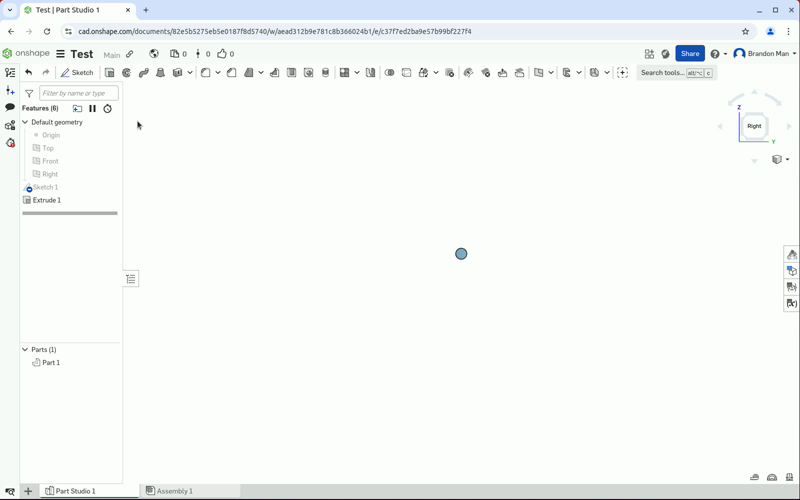
key(shift+h)
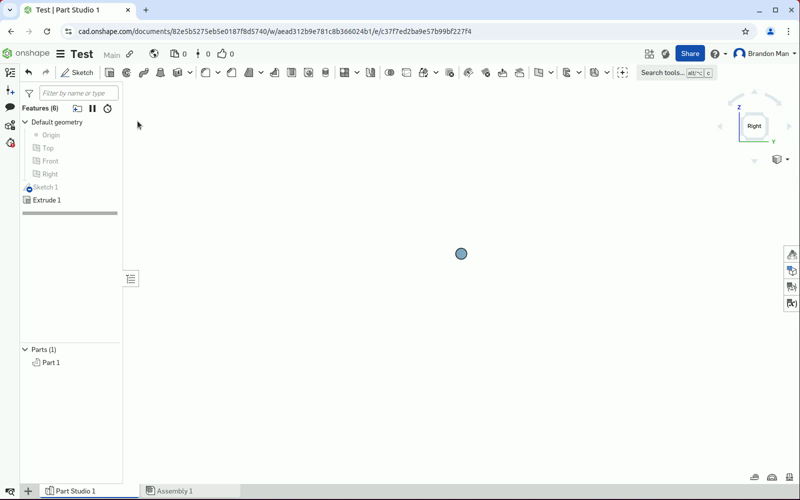
key(shift+h)
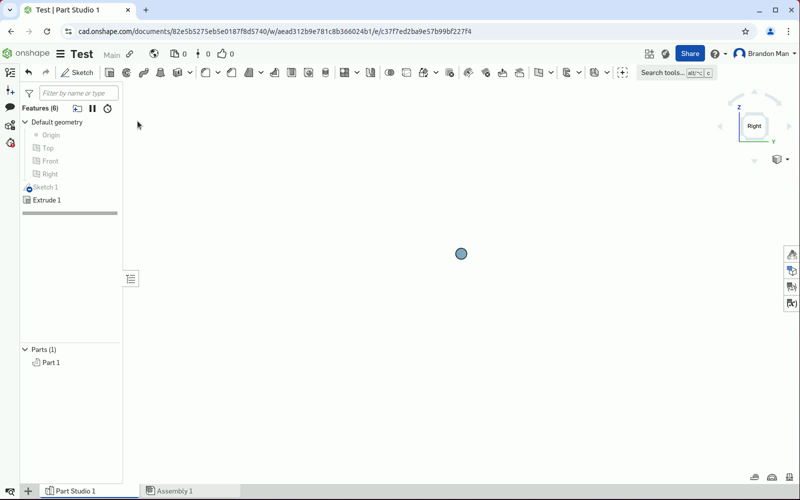
mouse_move(73, 189)
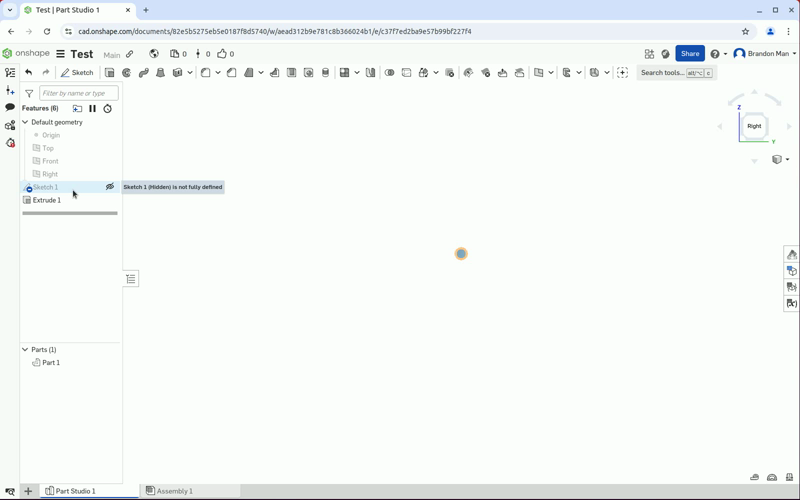
click(73, 189)
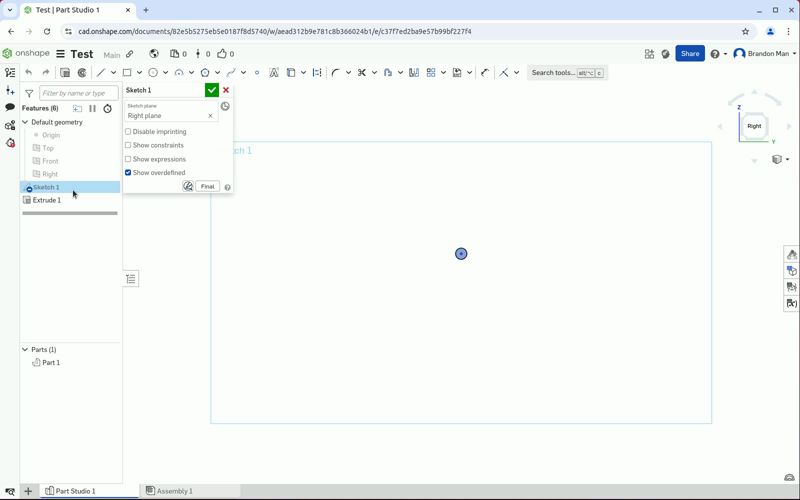
mouse_move(229, 92)
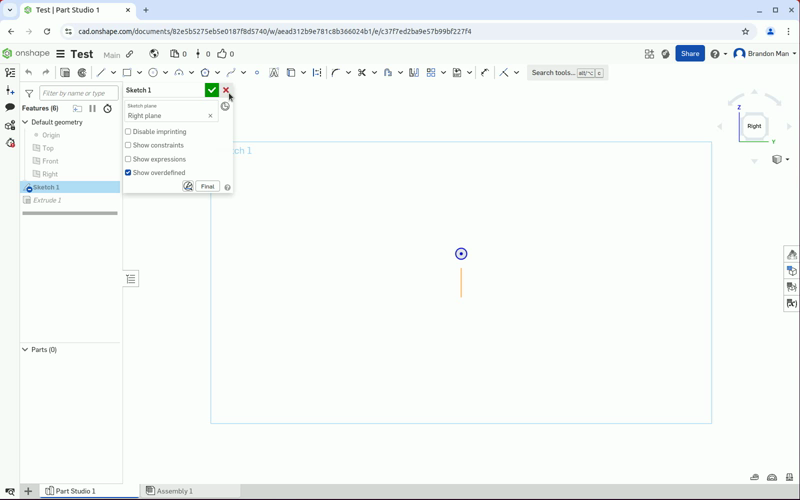
click(229, 92)
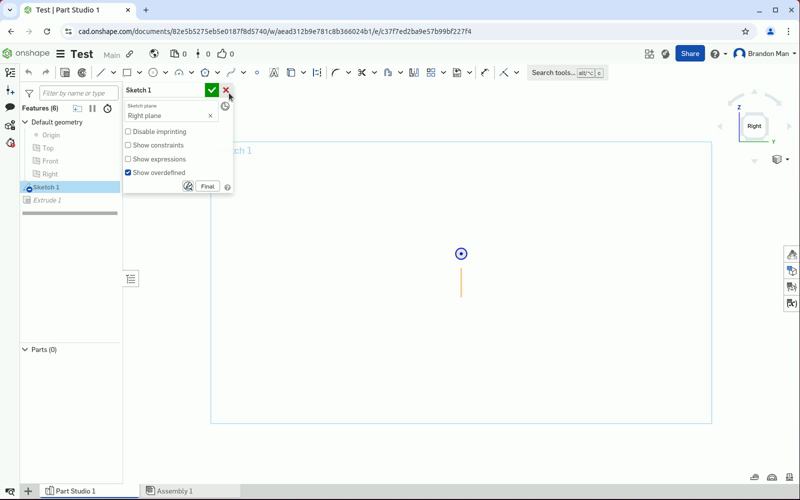
key(shift+s)
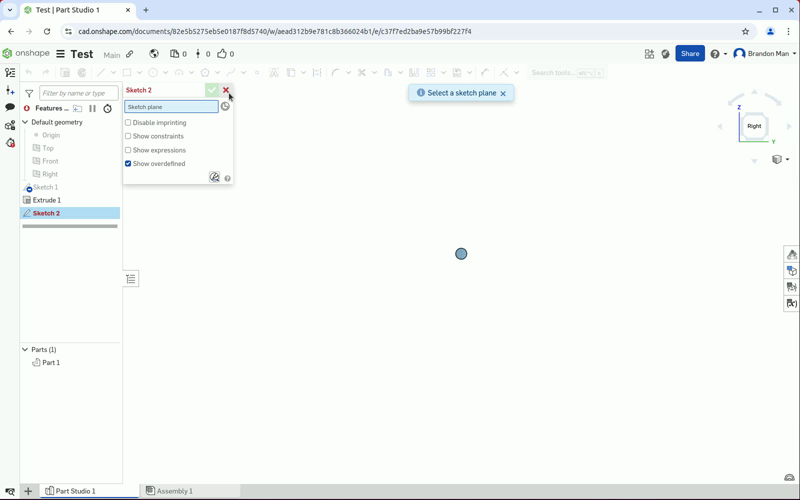
mouse_move(73, 176)
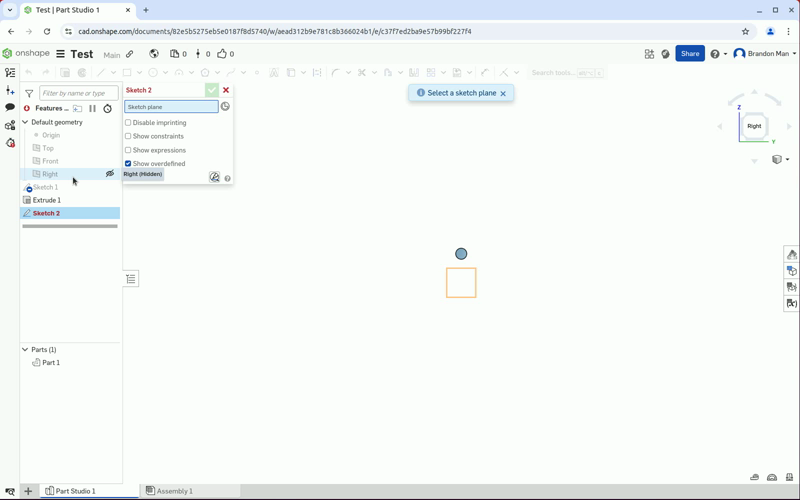
click(73, 176)
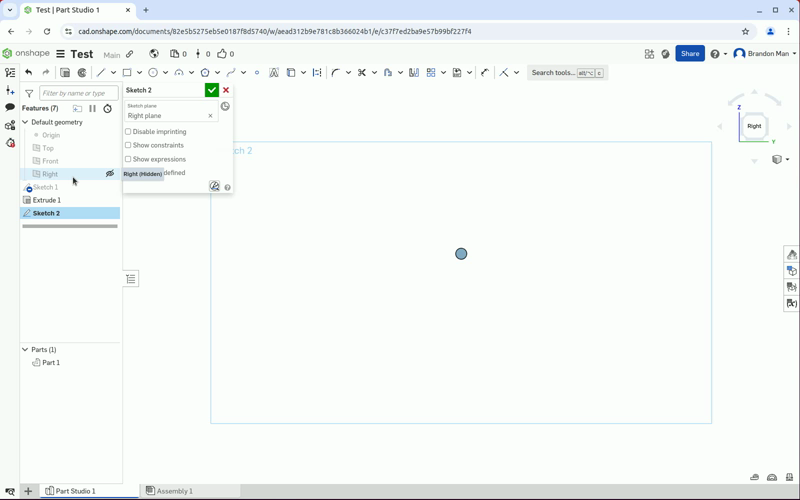
mouse_move(73, 352)
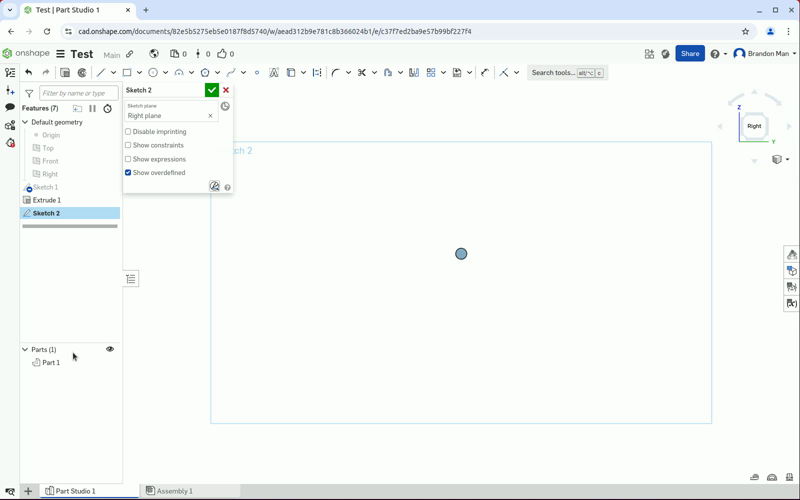
key(y)
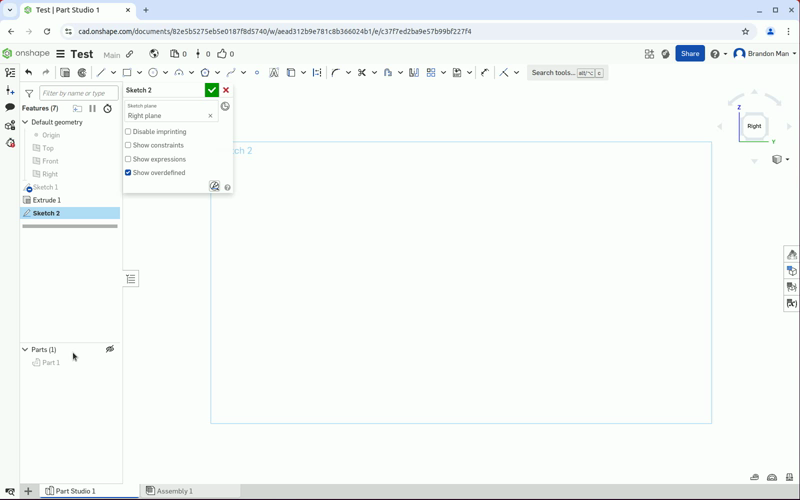
key(c)
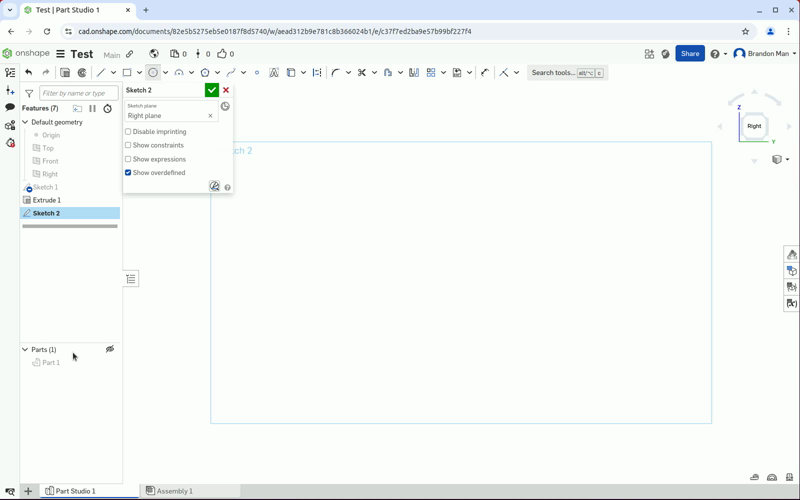
key_down(shift)
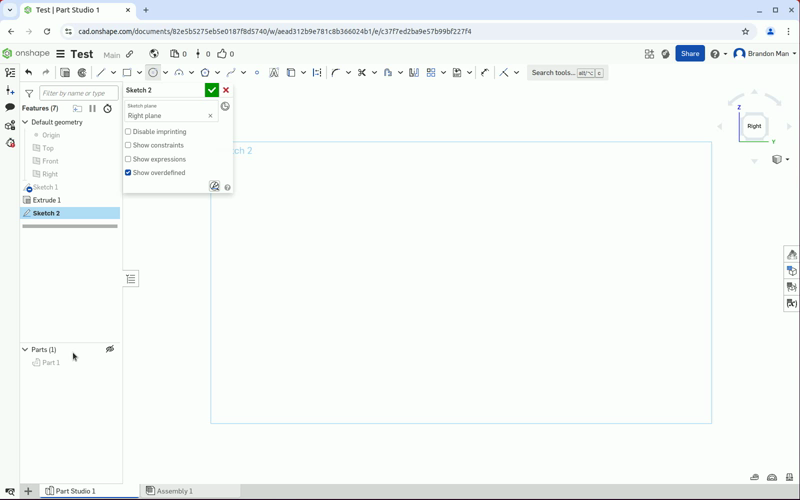
mouse_move(461, 312)
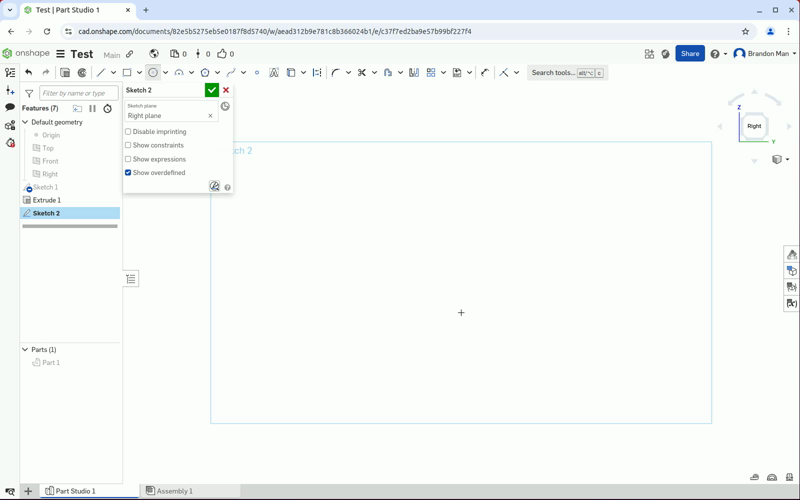
click(461, 312)
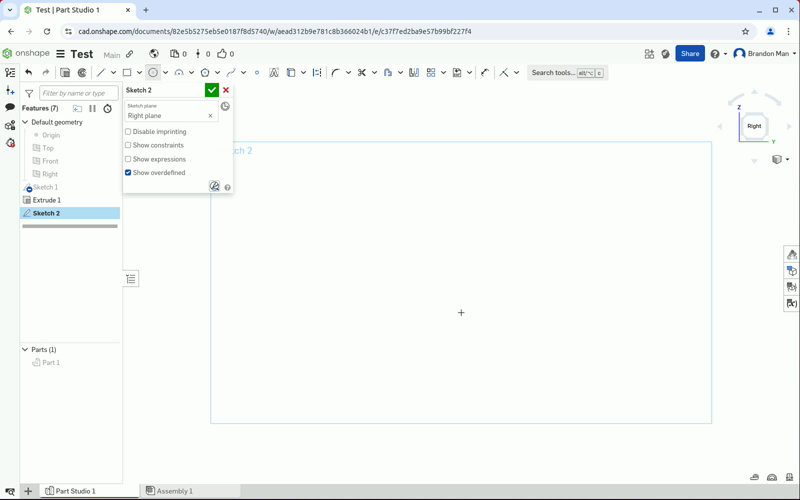
key_up(shift)
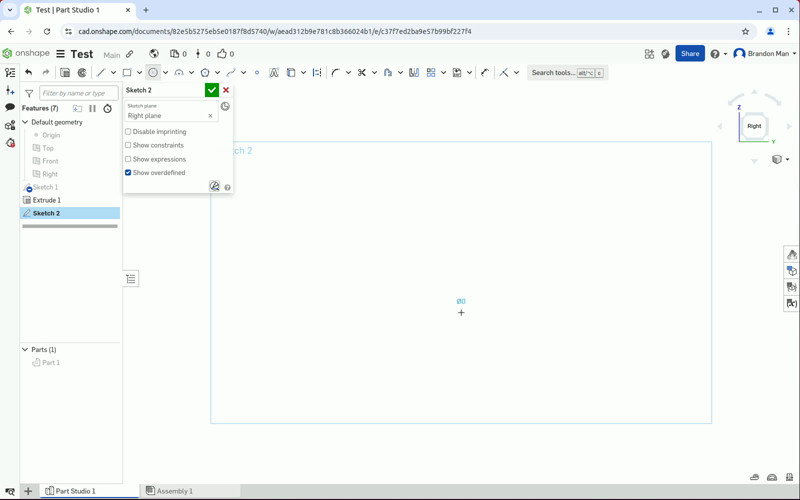
mouse_move(466, 312)
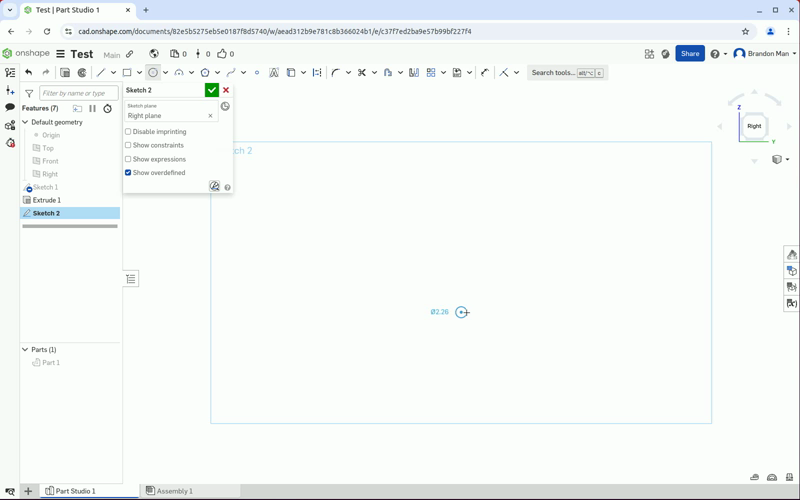
click(466, 312)
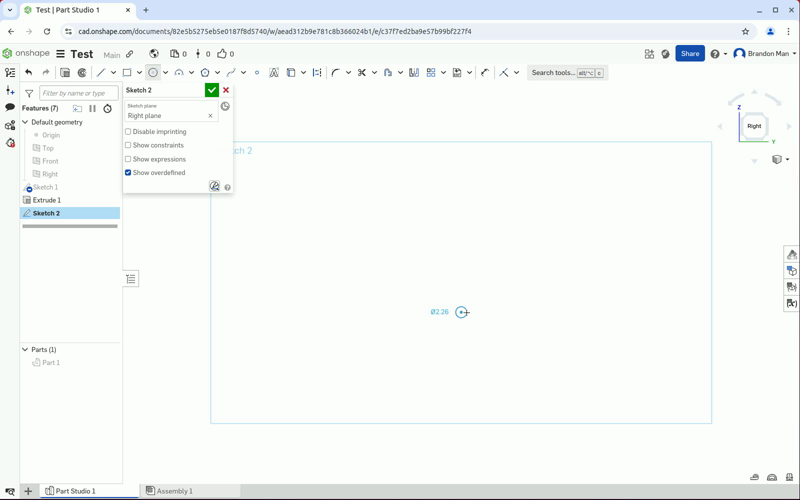
key(esc)
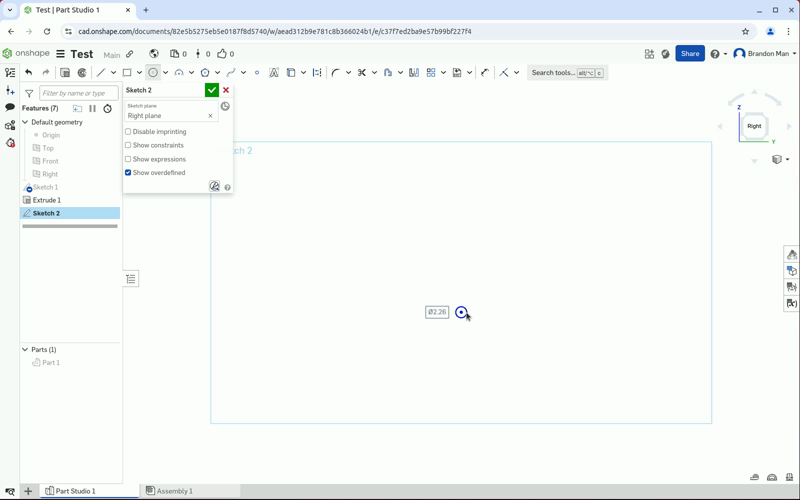
mouse_move(461, 314)
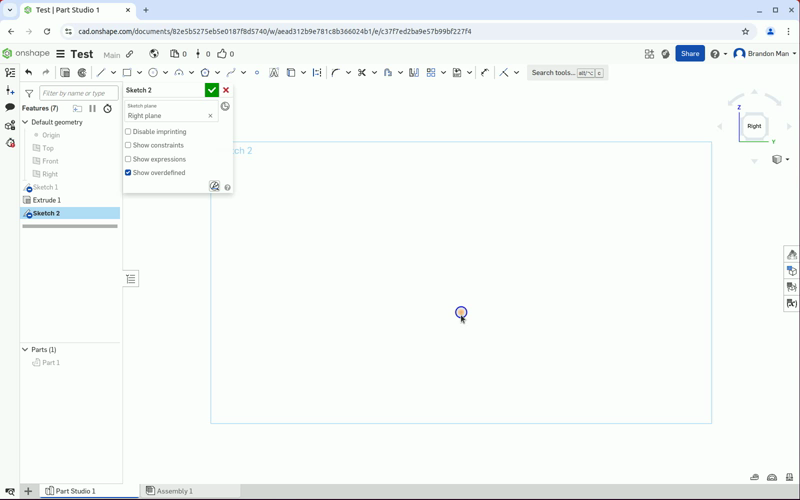
scroll(6)
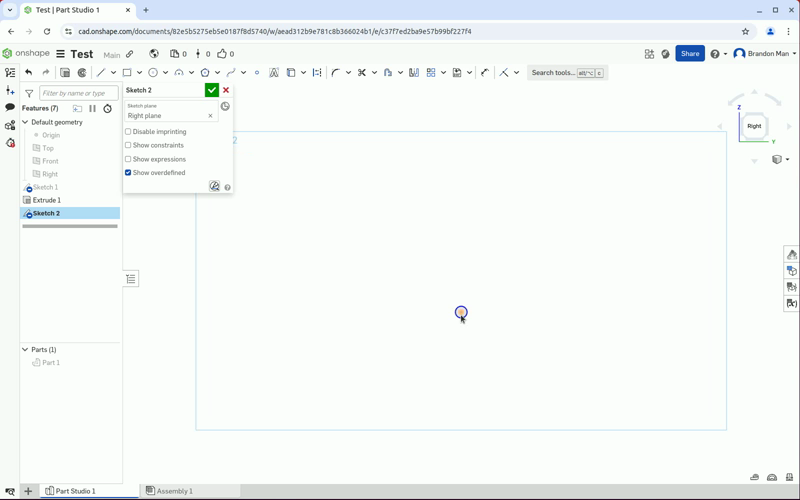
scroll(6)
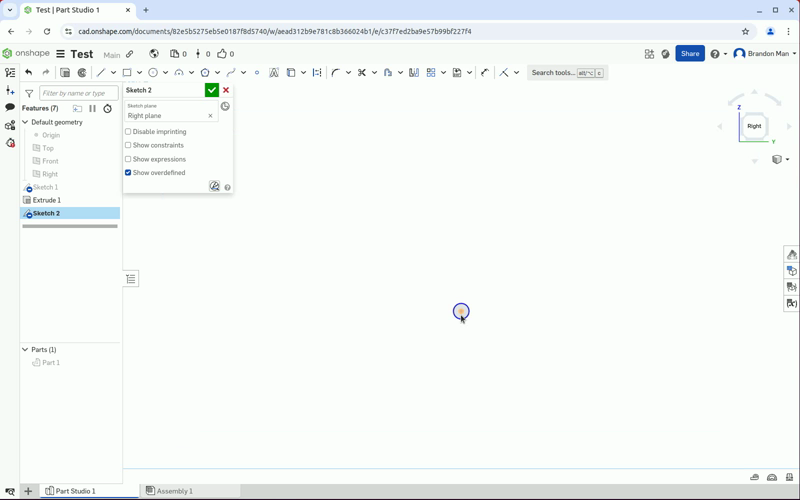
scroll(6)
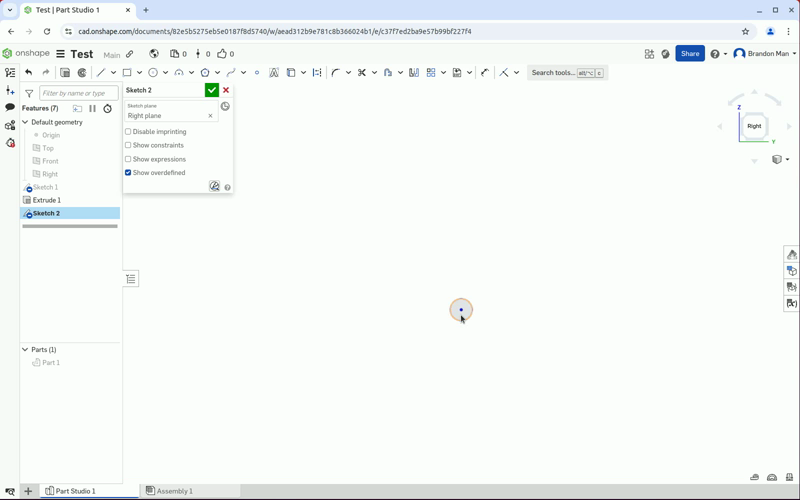
scroll(6)
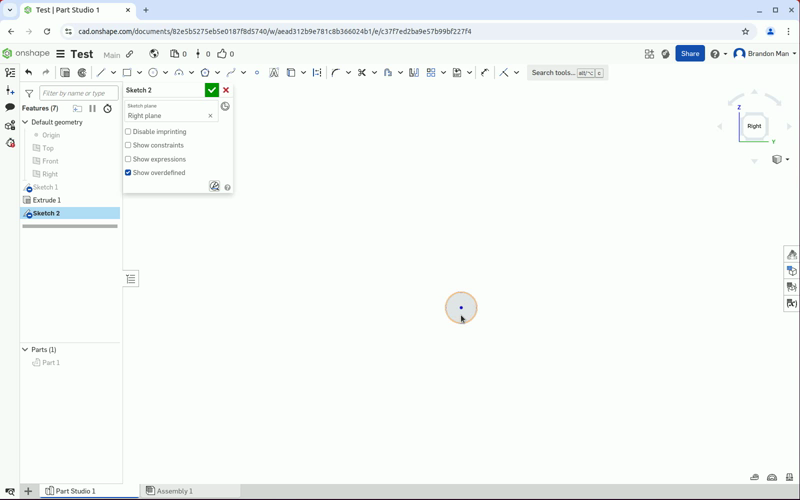
scroll(6)
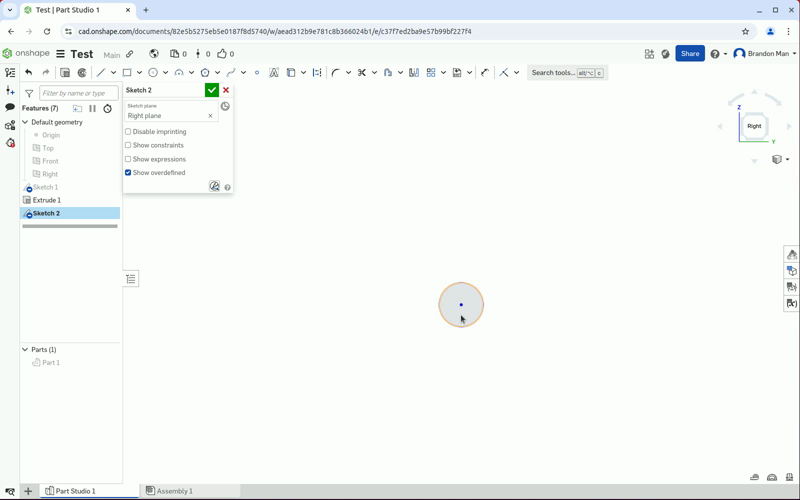
scroll(6)
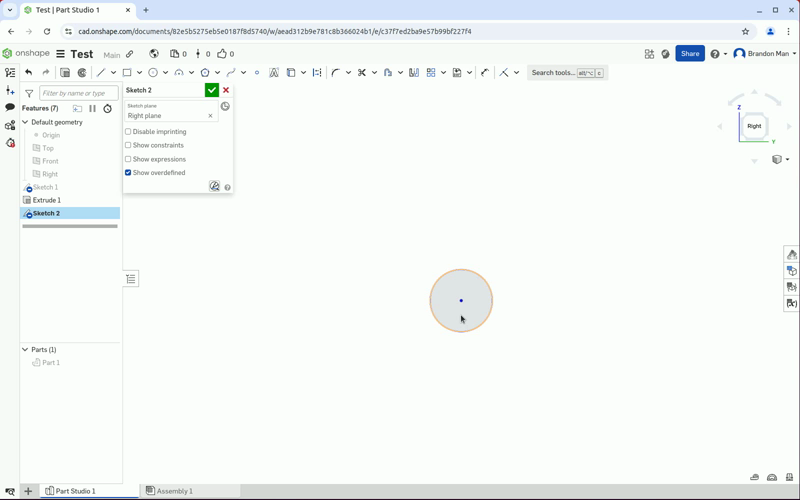
scroll(6)
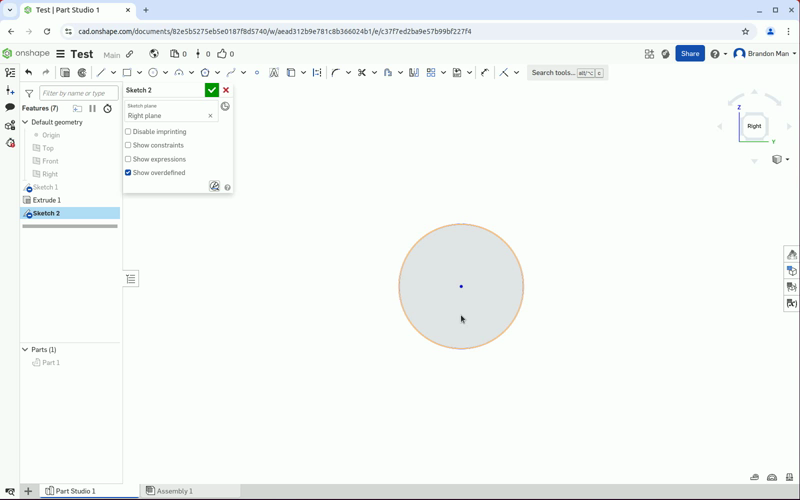
click(461, 314)
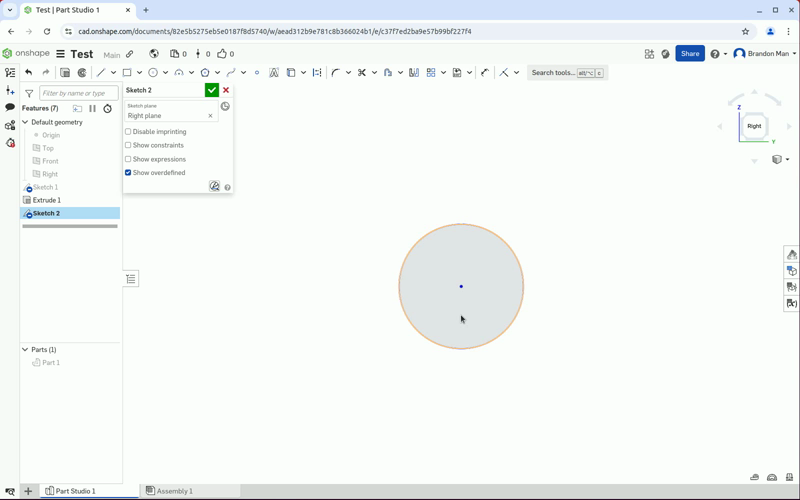
scroll(-6)
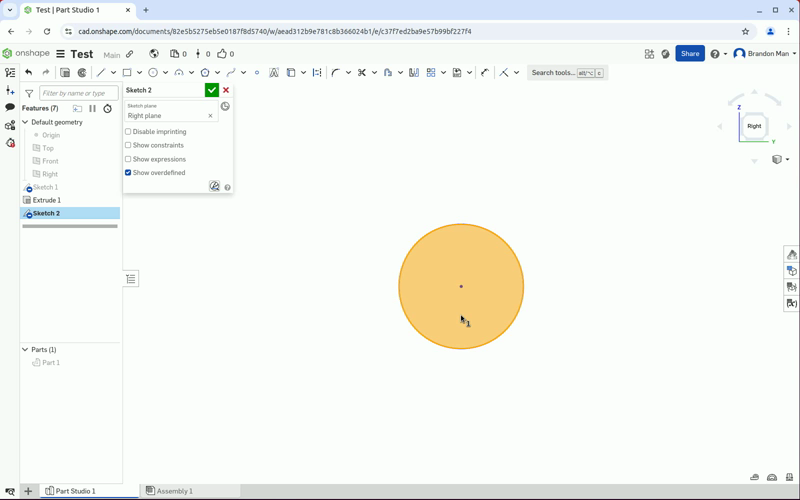
scroll(-6)
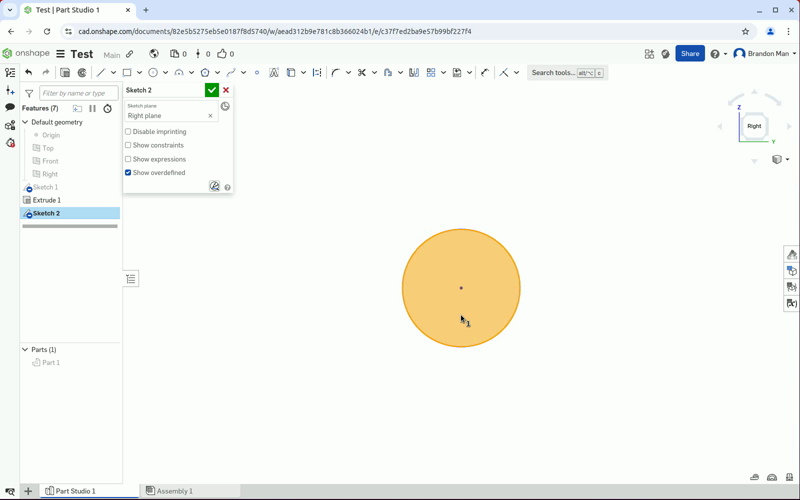
scroll(-6)
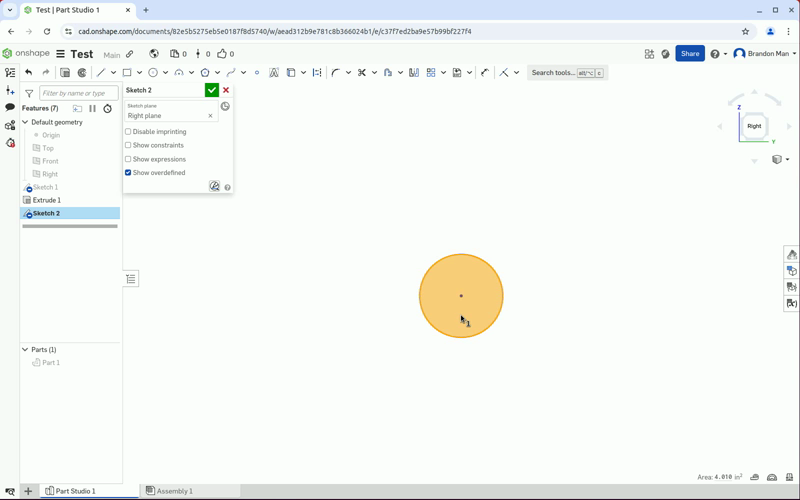
scroll(-6)
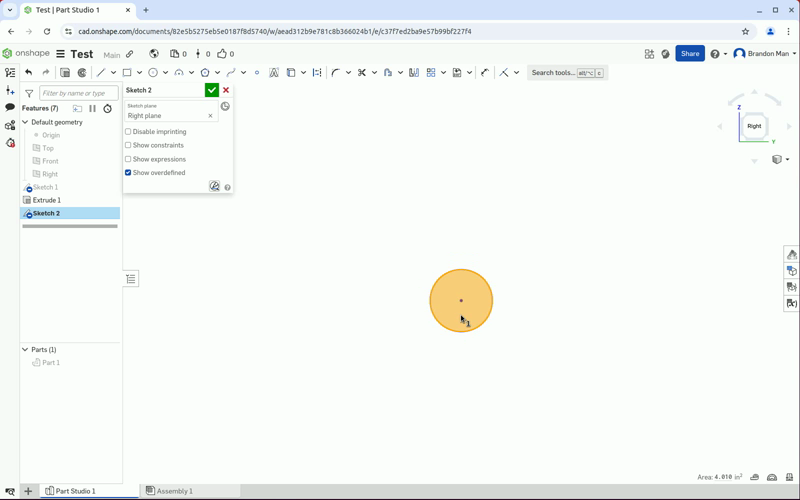
scroll(-6)
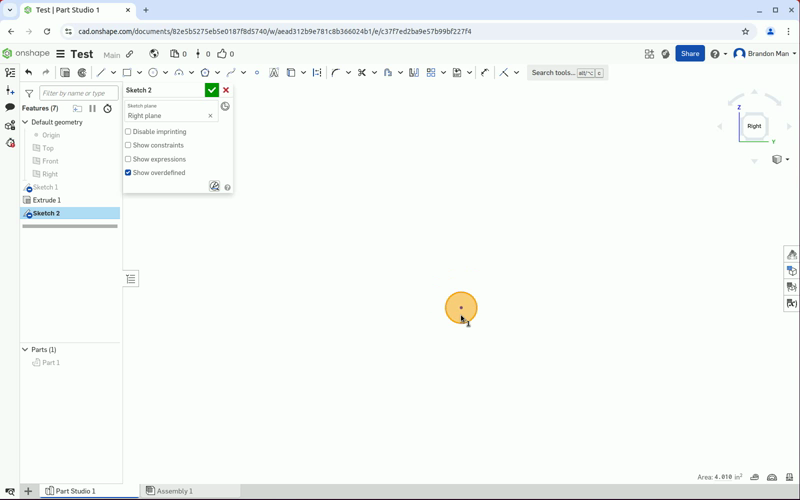
scroll(-6)
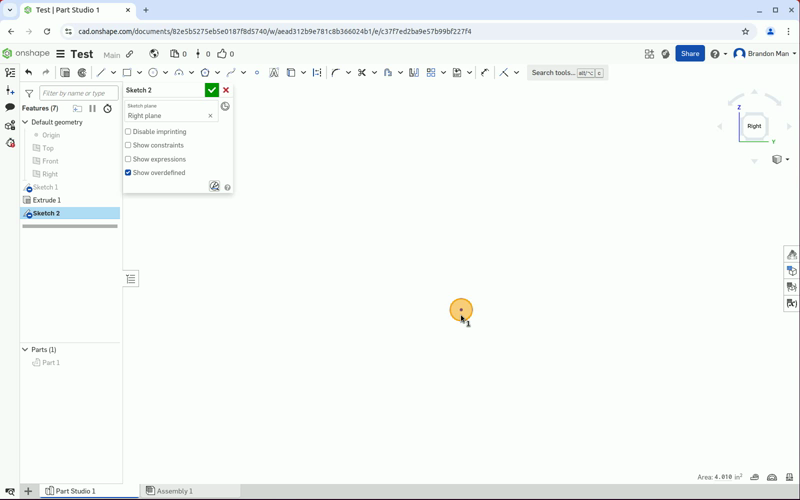
scroll(-6)
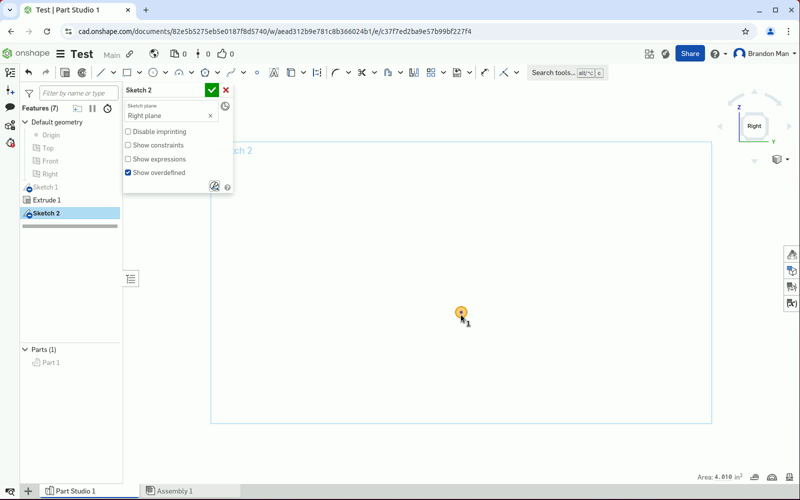
mouse_move(73, 352)
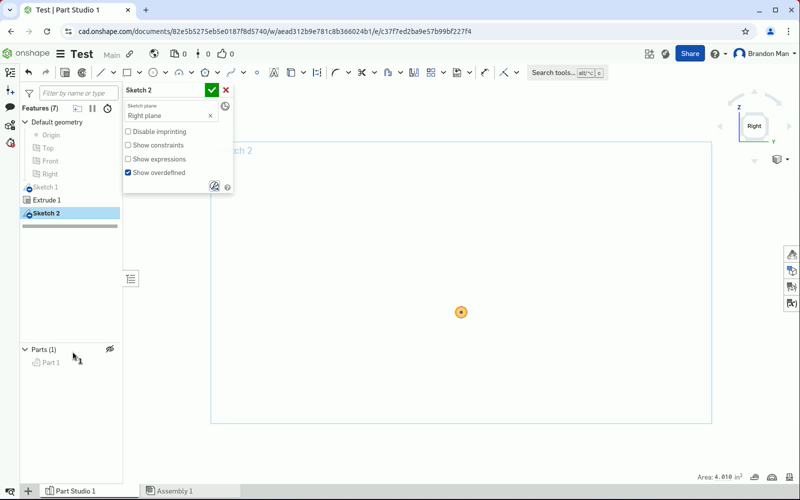
key(shift+y)
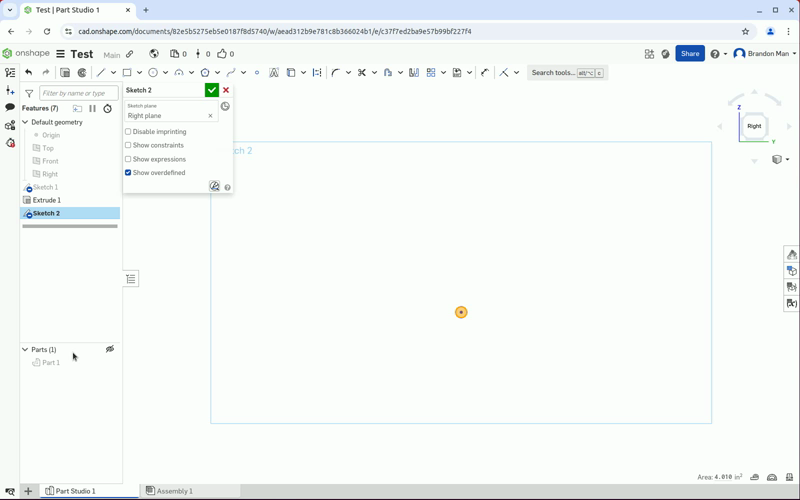
key(shift+e)
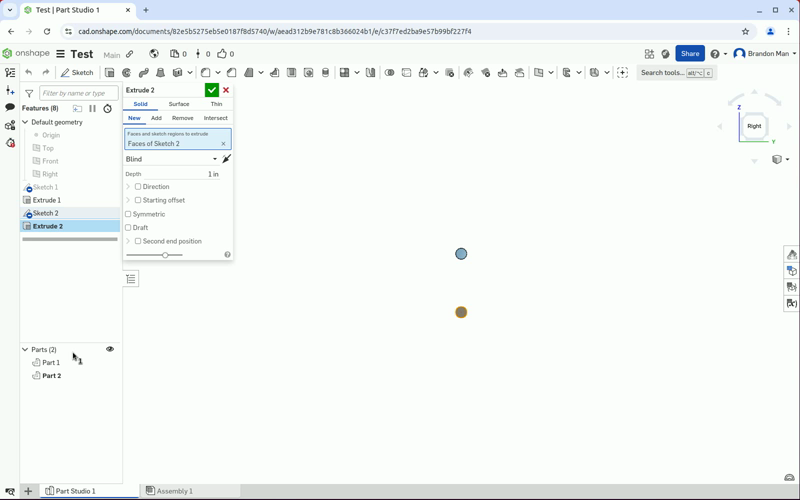
mouse_move(143, 106)
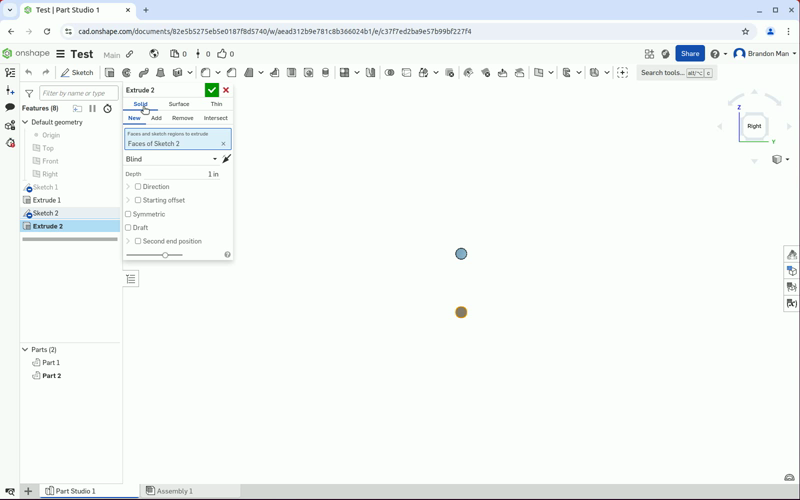
click(143, 106)
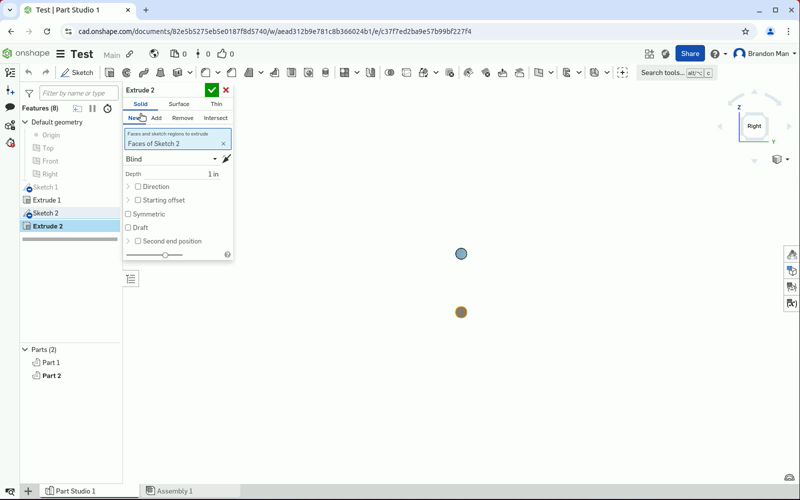
mouse_move(137, 120)
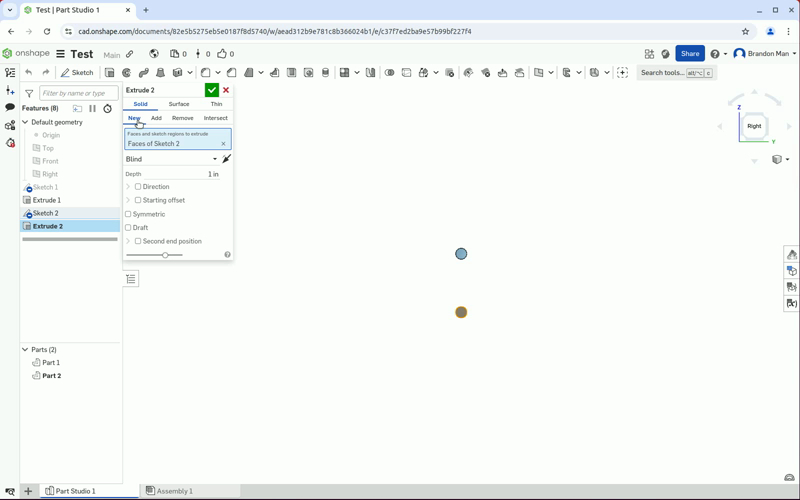
click(137, 120)
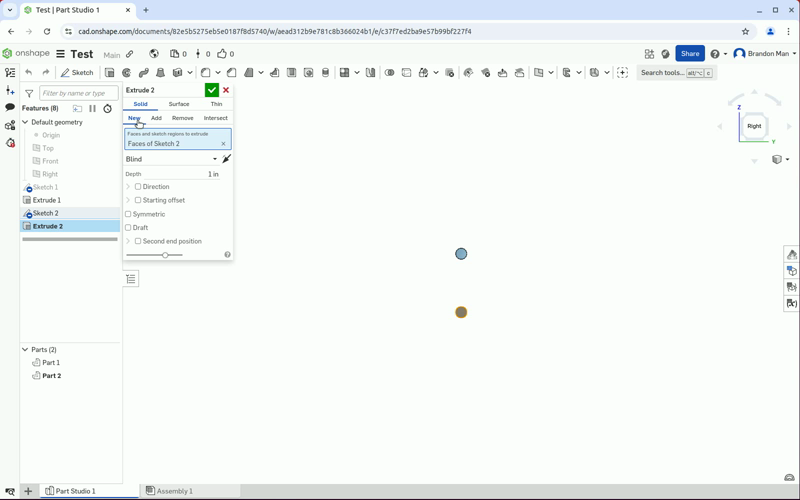
key(tab, 4)
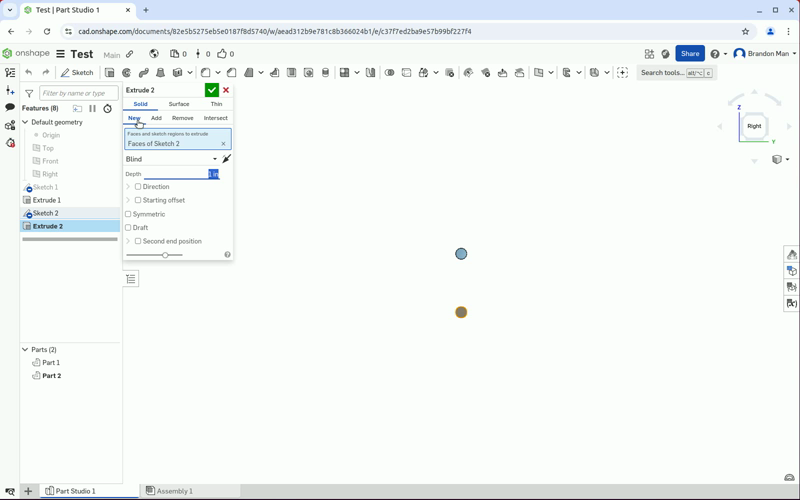
text(46.216)
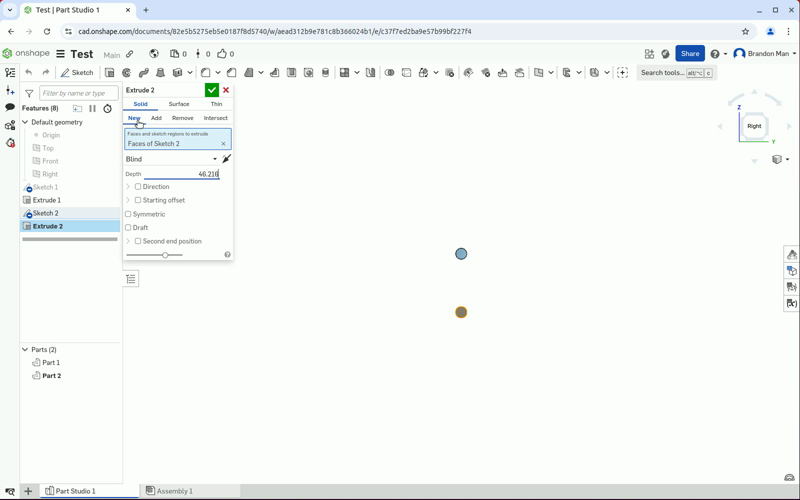
key(tab, 3)
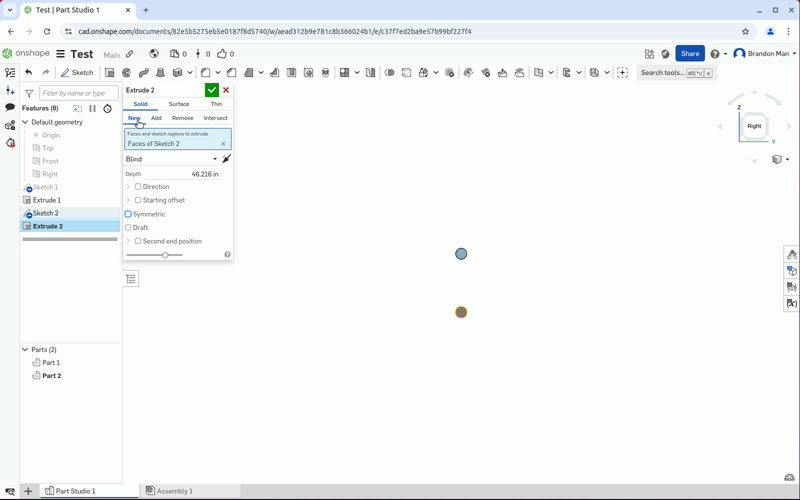
key(space)
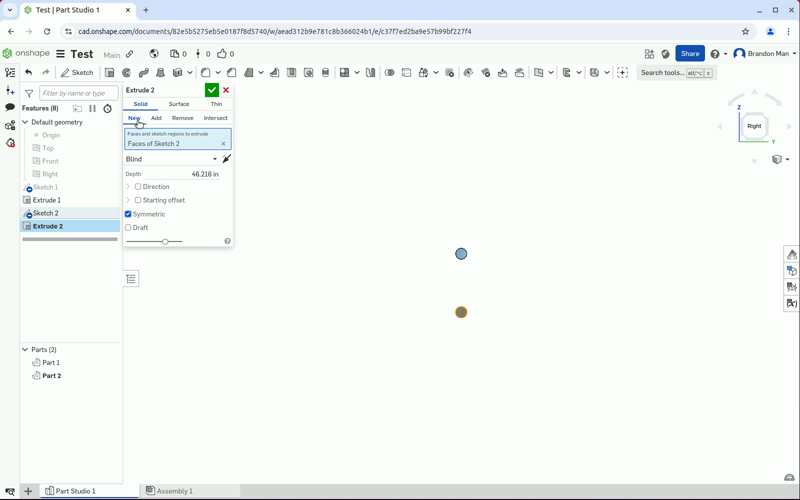
key(enter)
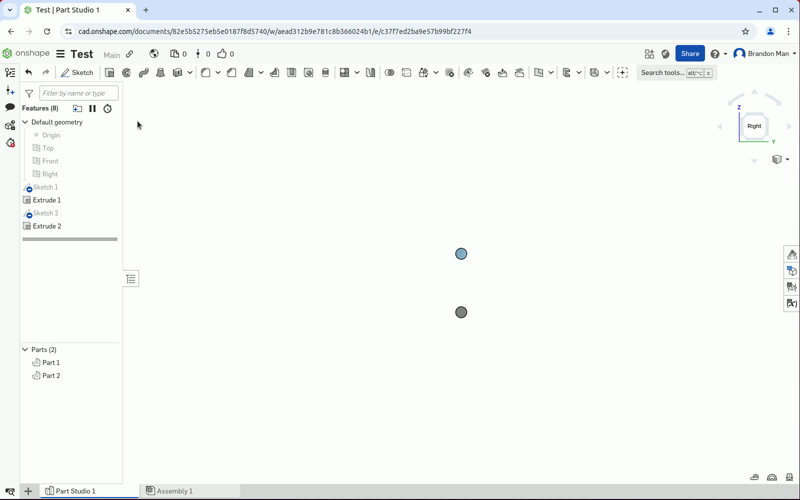
key(shift+h)
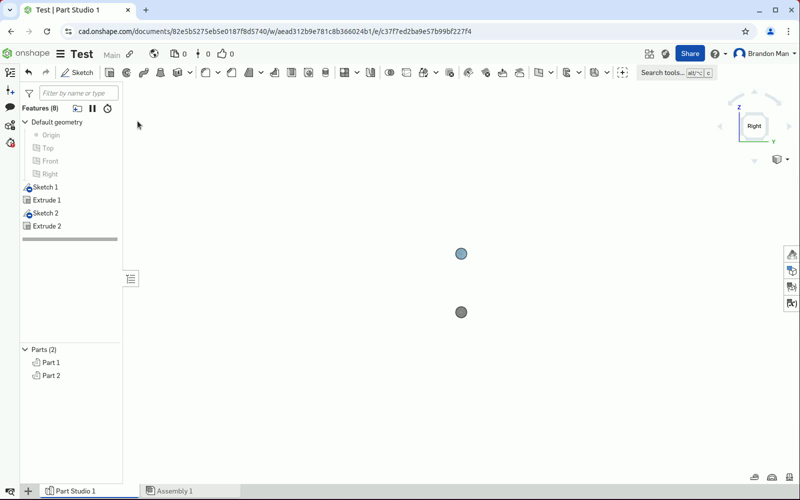
key(shift+h)
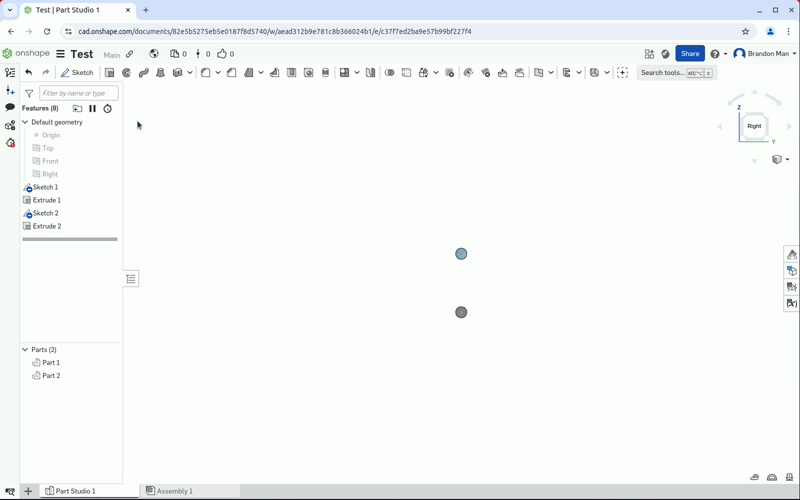
key(shift+7)
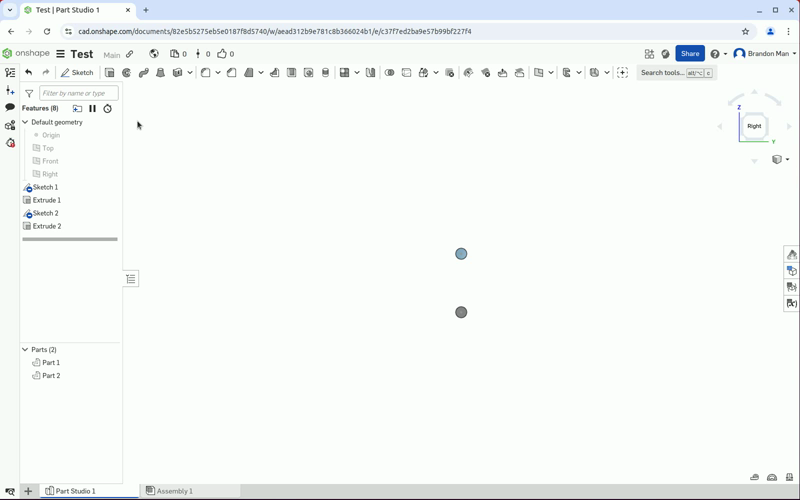
key(right, 2)
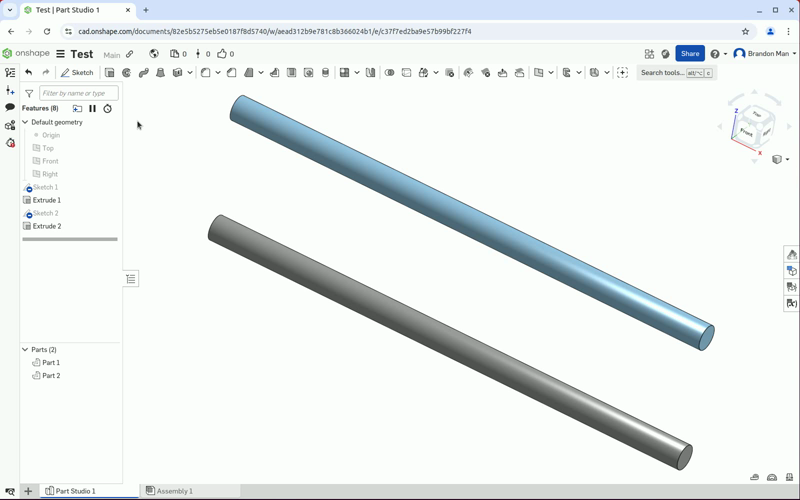
key(down, 2)
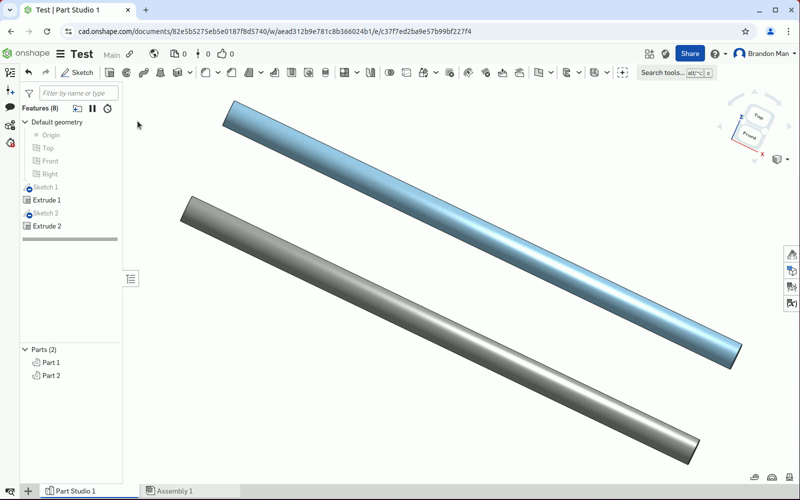
key(up, 2)
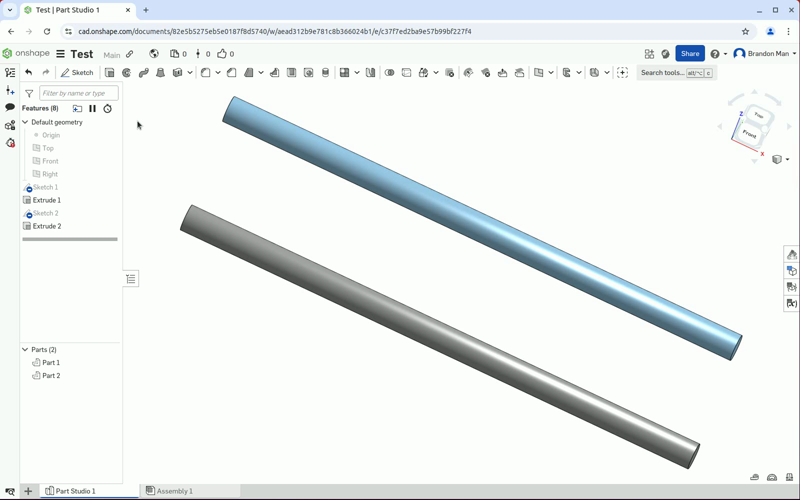
key(left, 2)
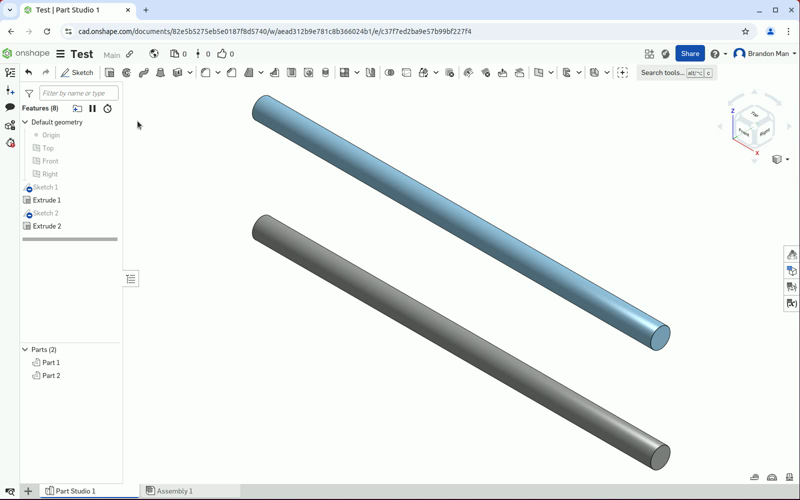
mouse_move(73, 189)
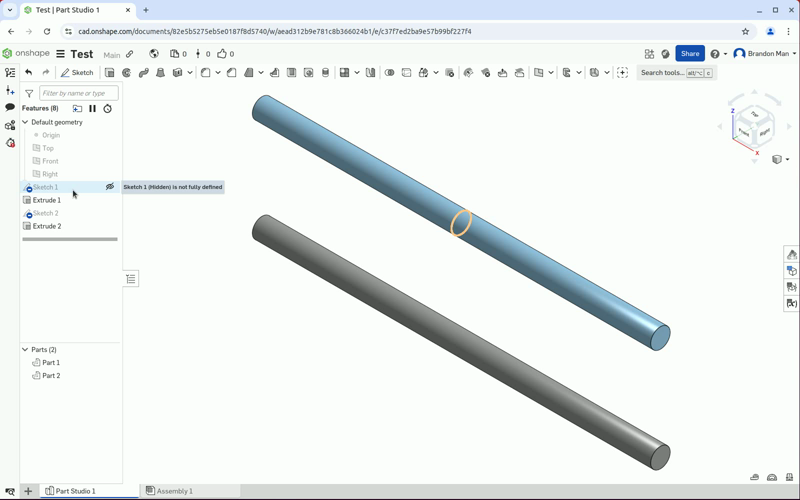
click(73, 189)